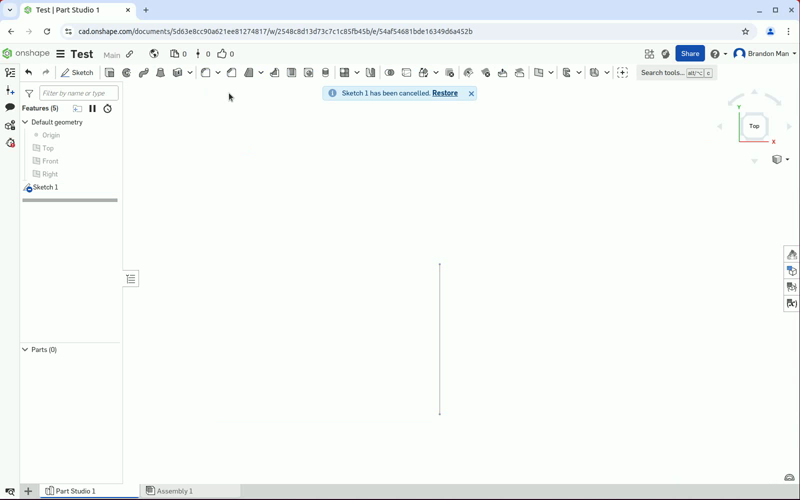
key(shift+h)
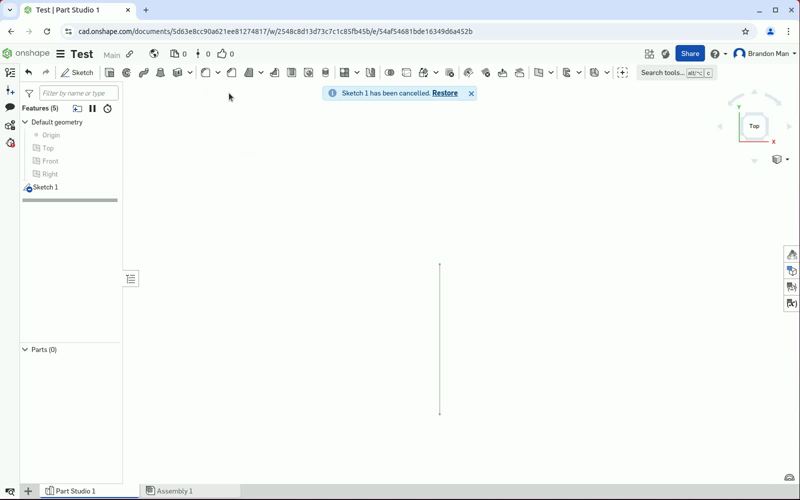
key(shift+s)
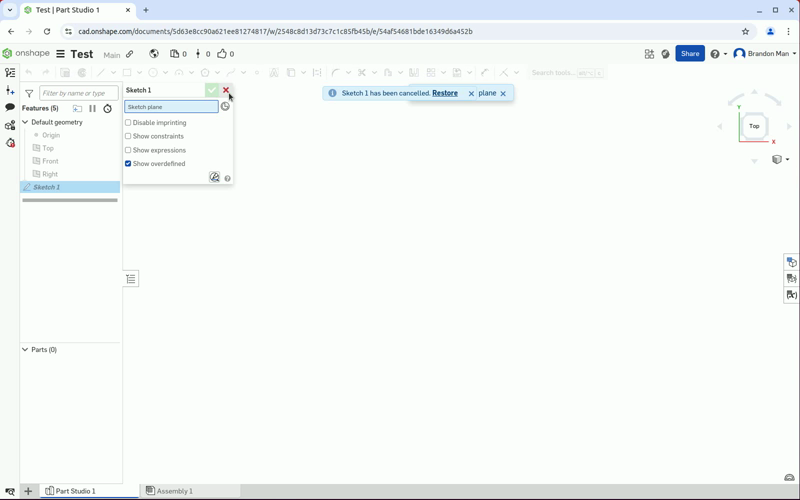
mouse_move(73, 150)
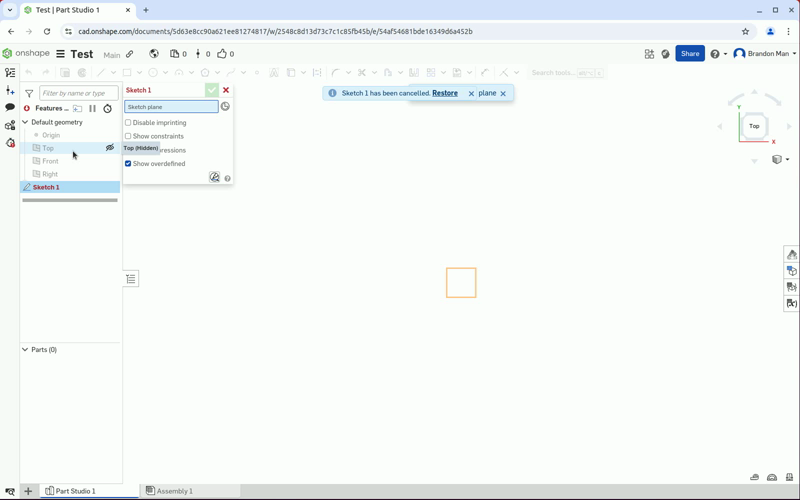
click(73, 150)
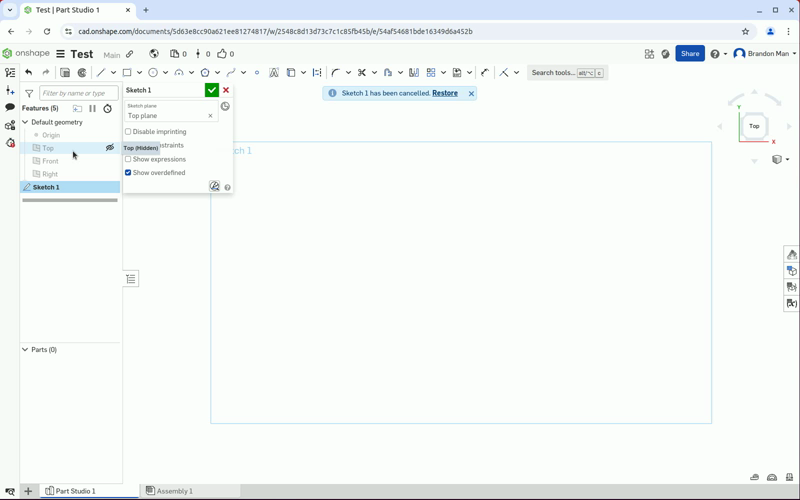
mouse_move(73, 352)
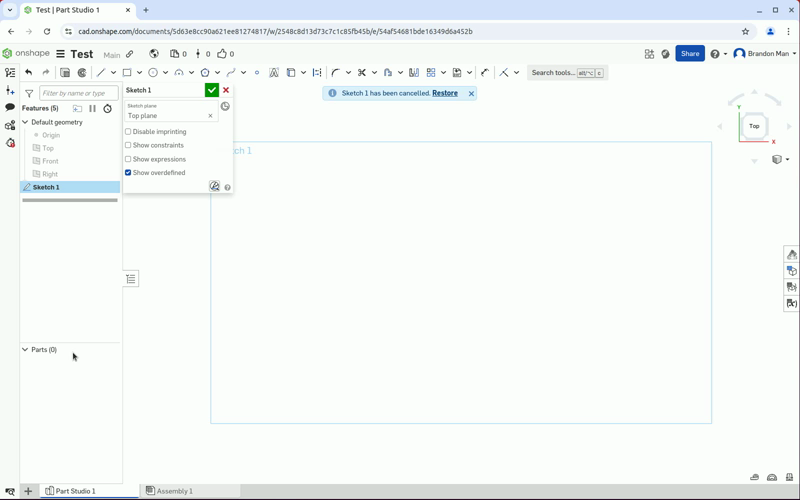
key(y)
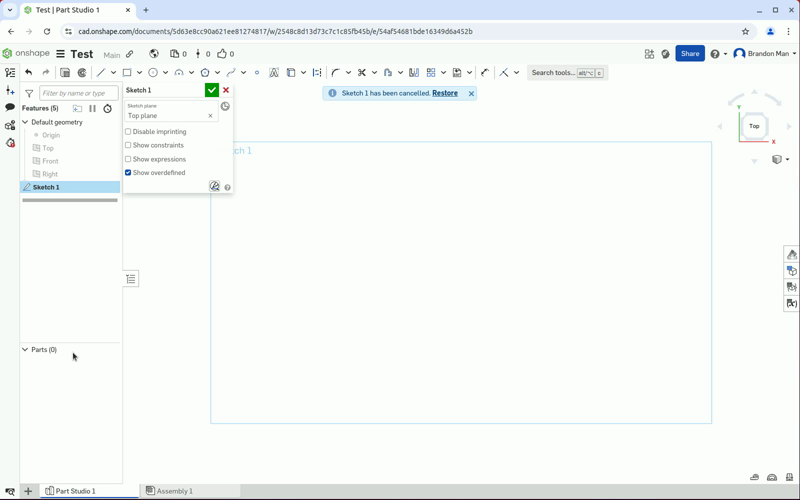
key(l)
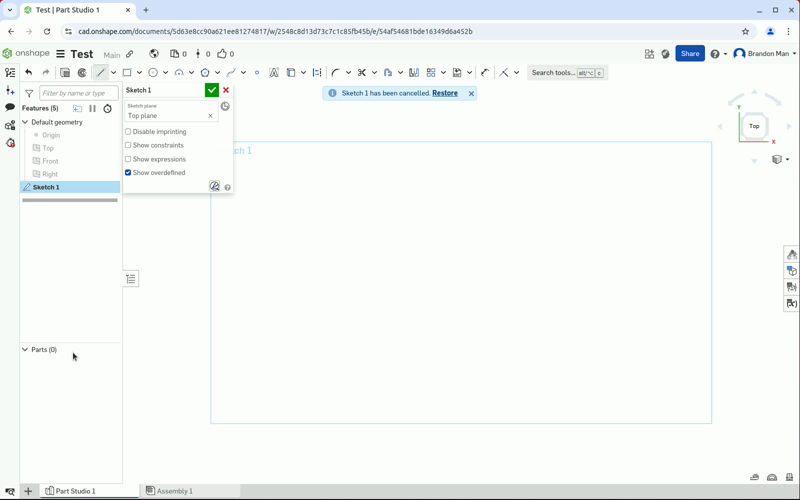
key_down(shift)
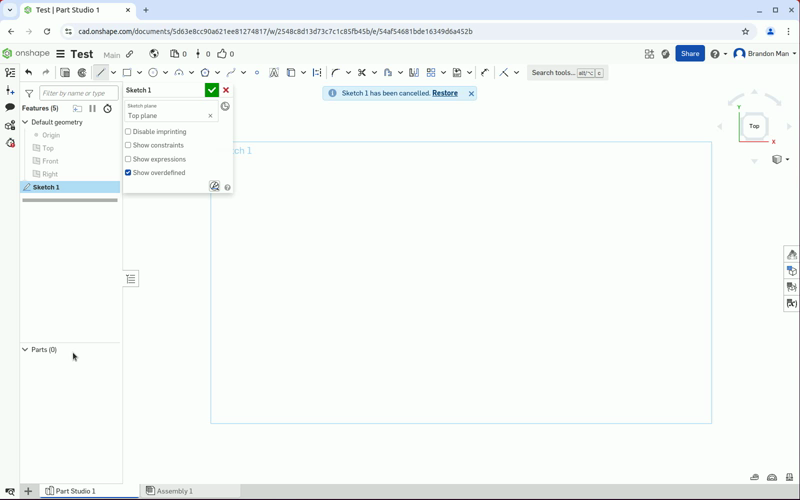
mouse_move(380, 341)
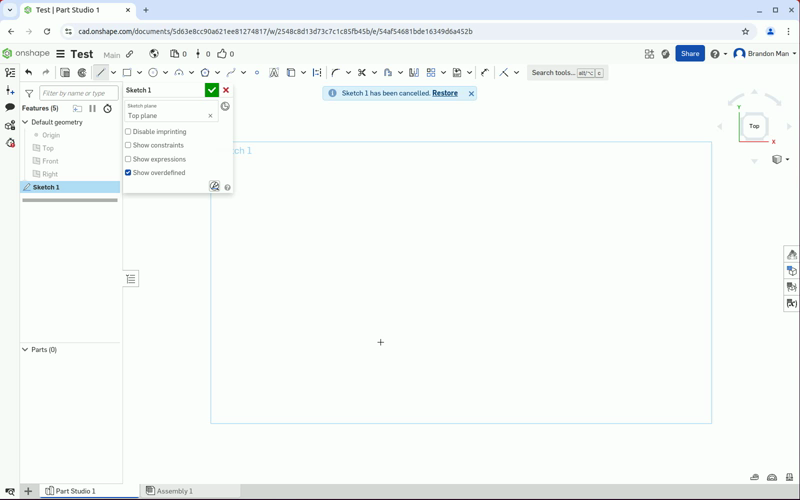
click(380, 341)
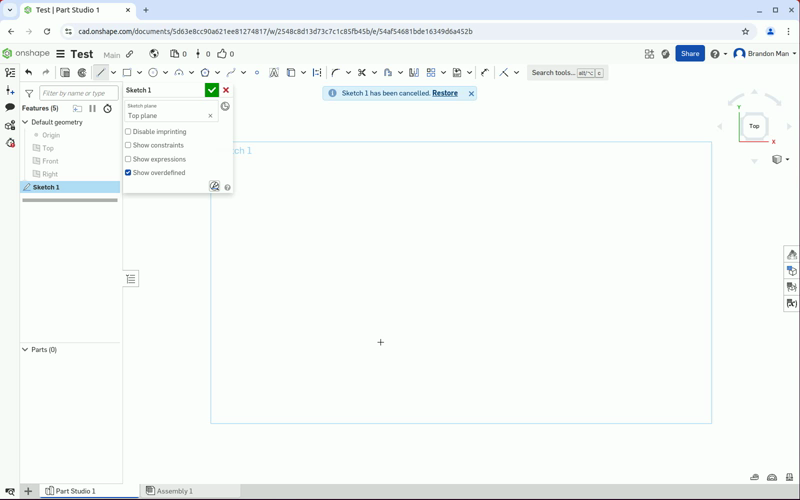
key_up(shift)
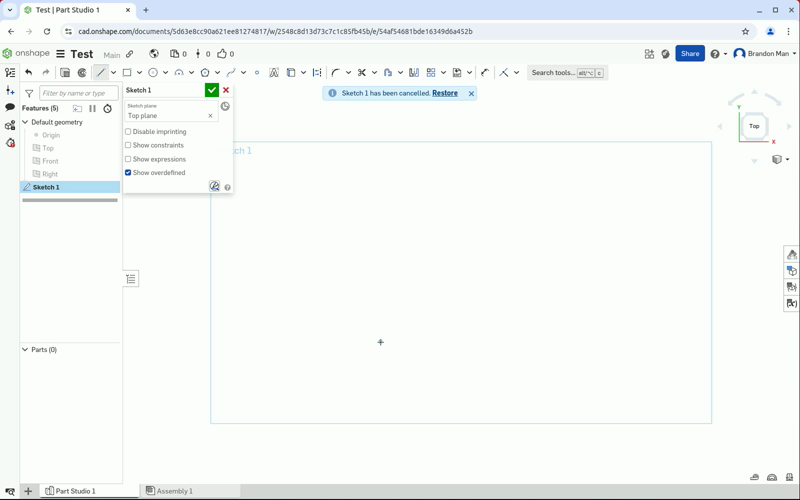
key_down(shift)
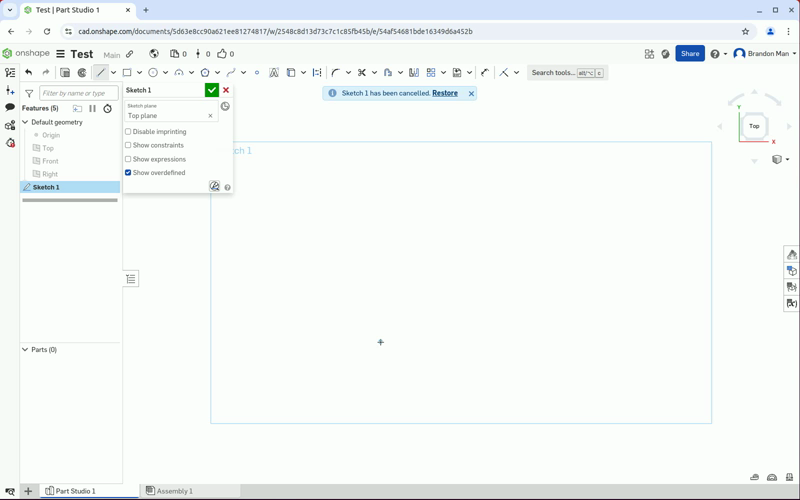
mouse_move(410, 341)
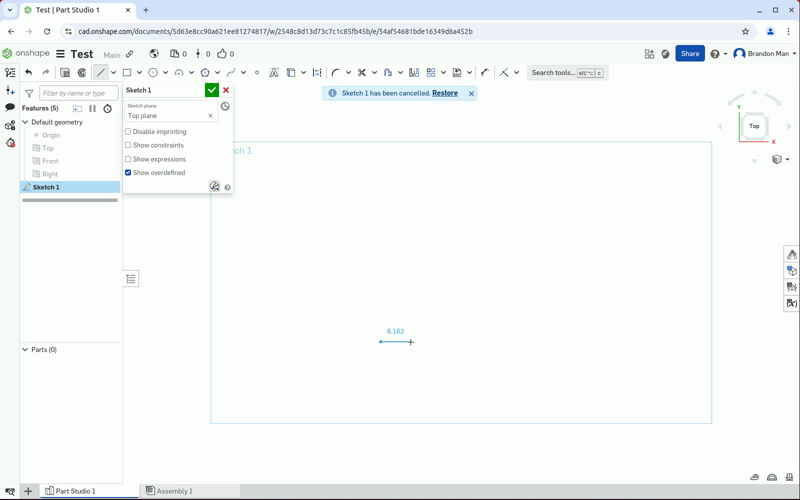
mouse_move(413, 341)
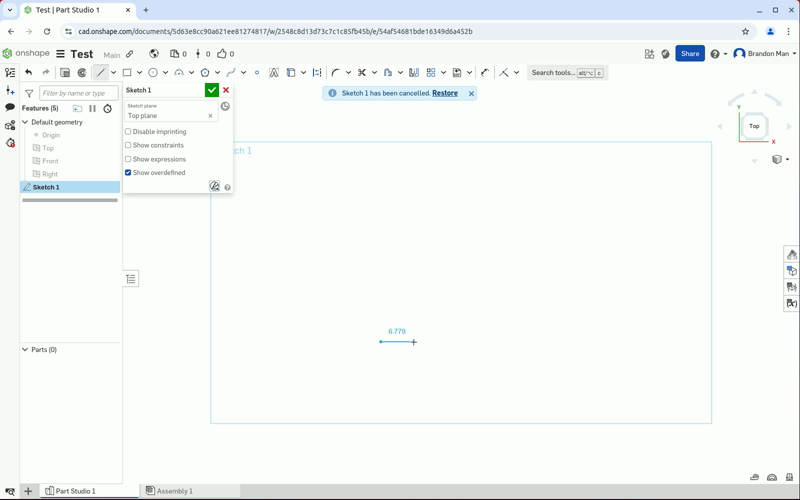
click(413, 341)
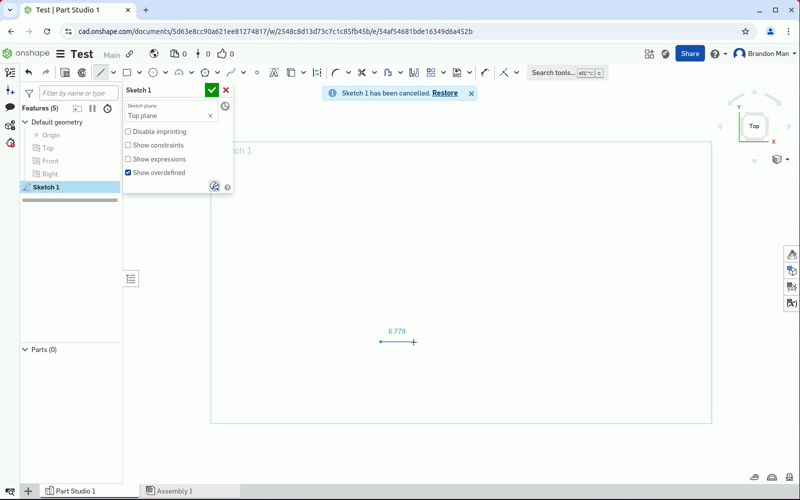
key_up(shift)
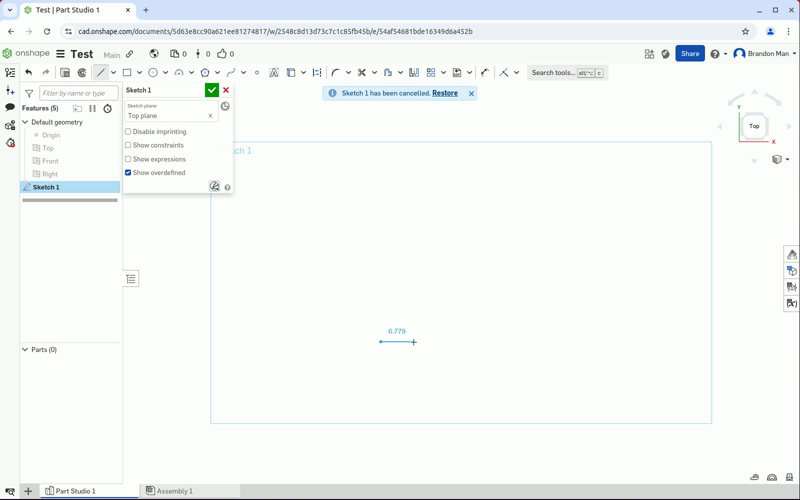
key_down(shift)
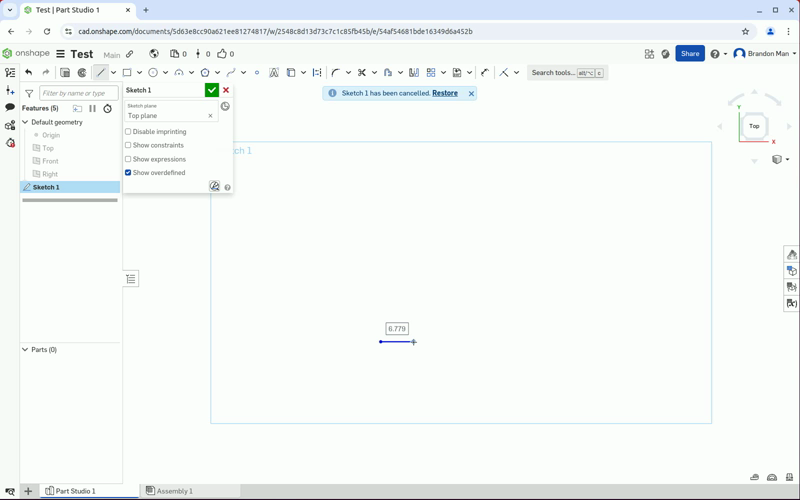
mouse_move(443, 341)
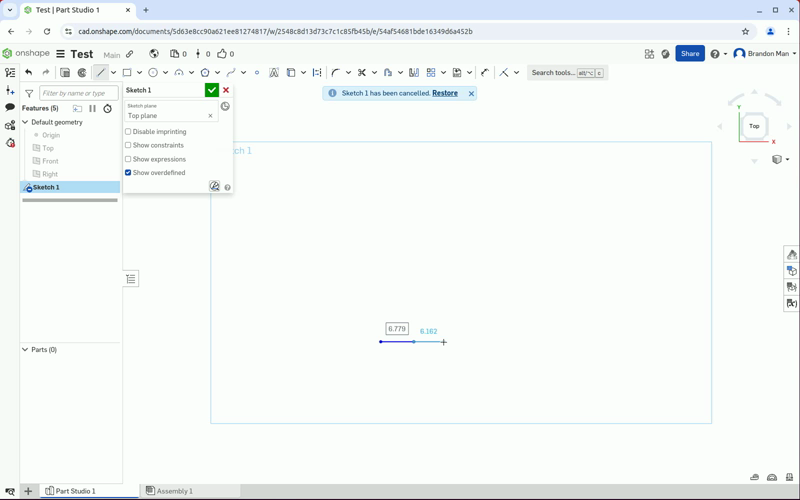
mouse_move(413, 309)
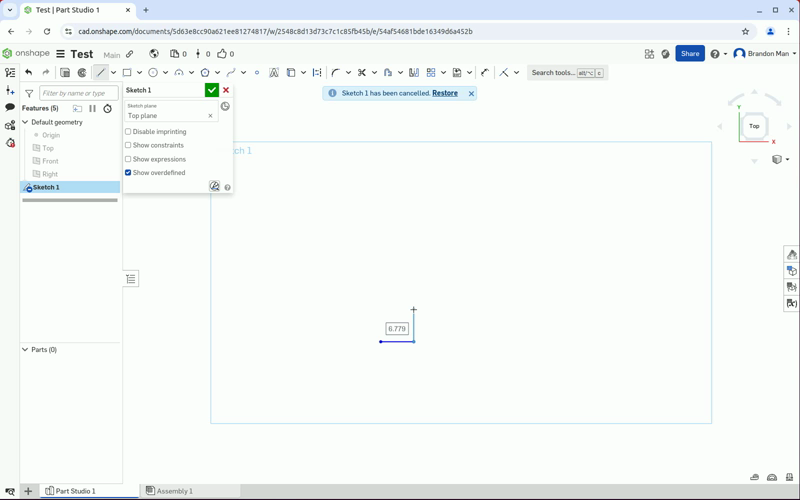
click(413, 309)
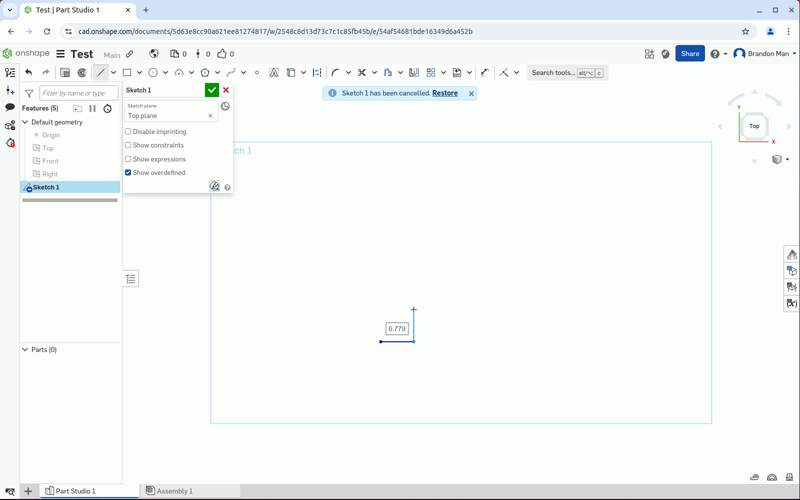
key_up(shift)
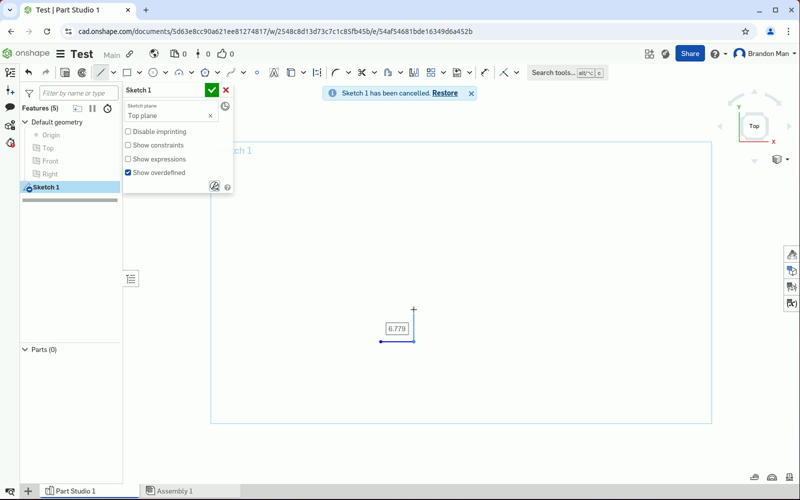
key_down(shift)
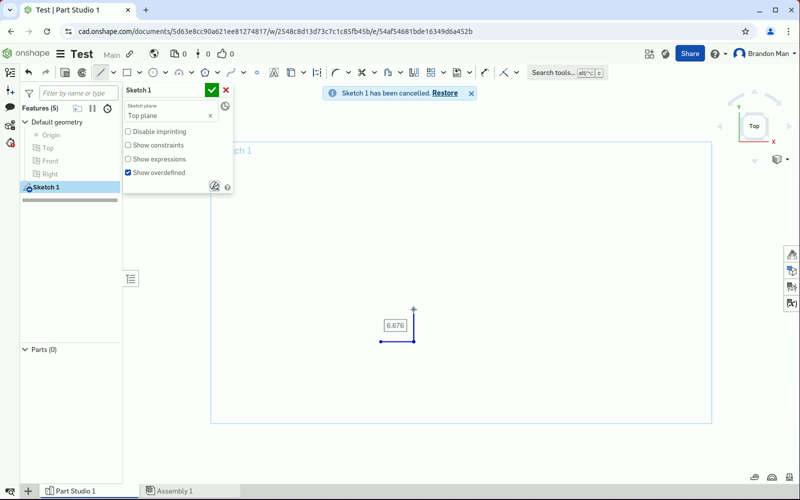
mouse_move(443, 309)
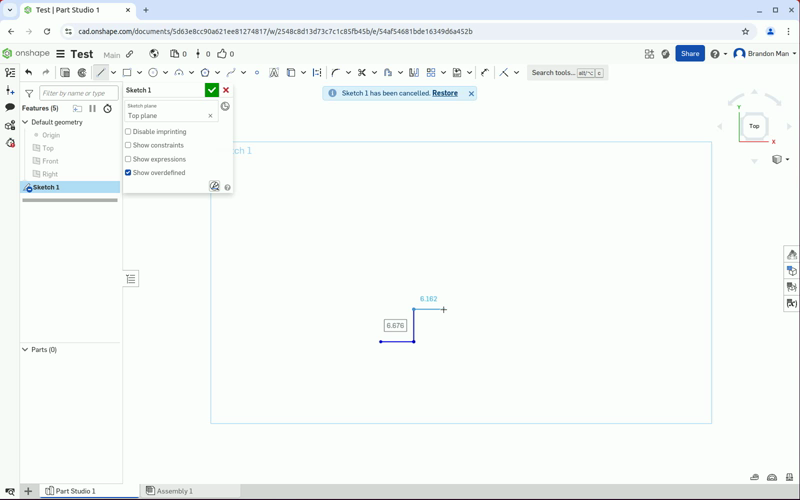
mouse_move(380, 309)
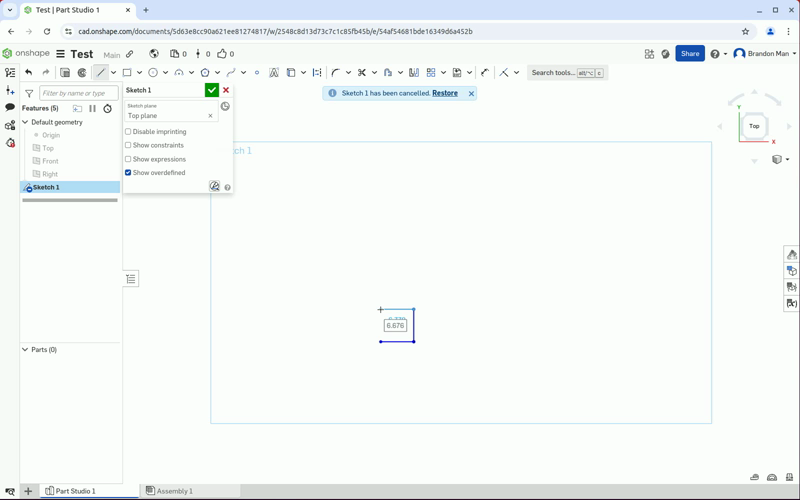
click(380, 309)
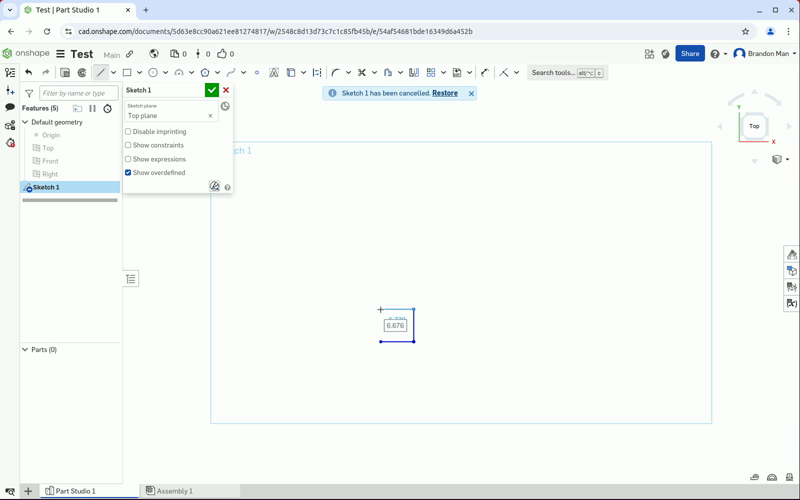
key_up(shift)
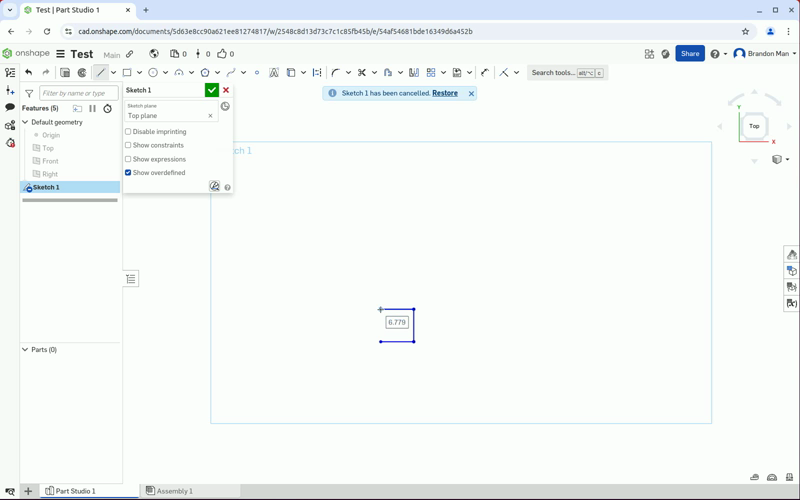
mouse_move(410, 309)
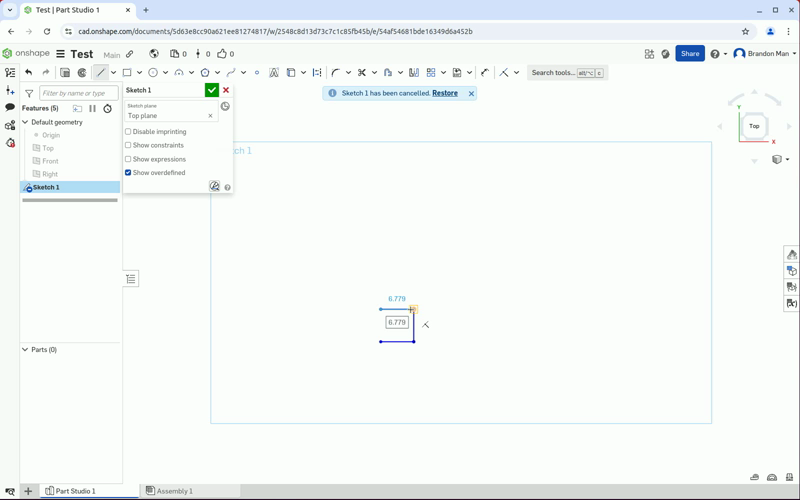
key_down(shift)
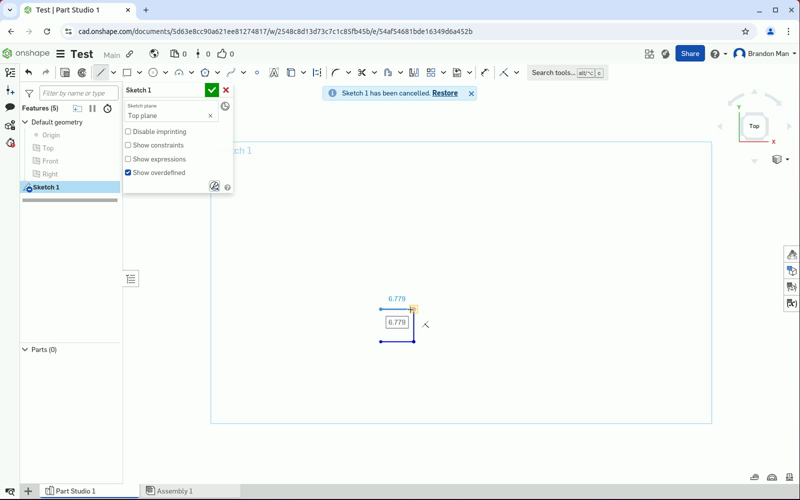
mouse_move(380, 341)
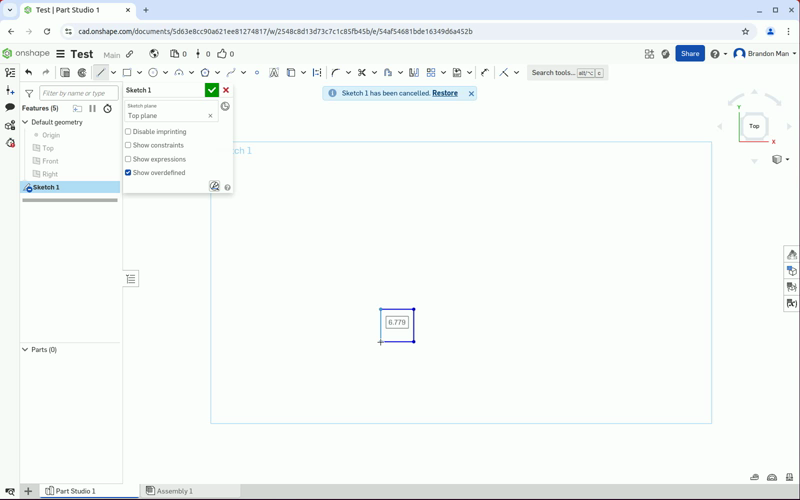
key_up(shift)
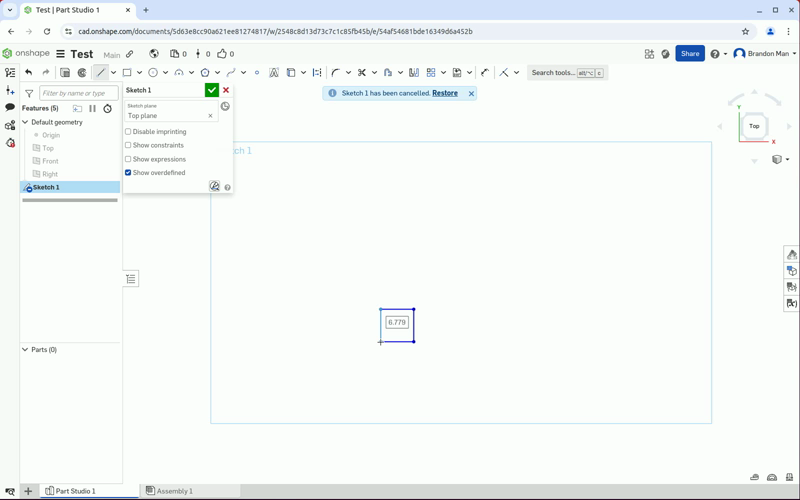
click(380, 341)
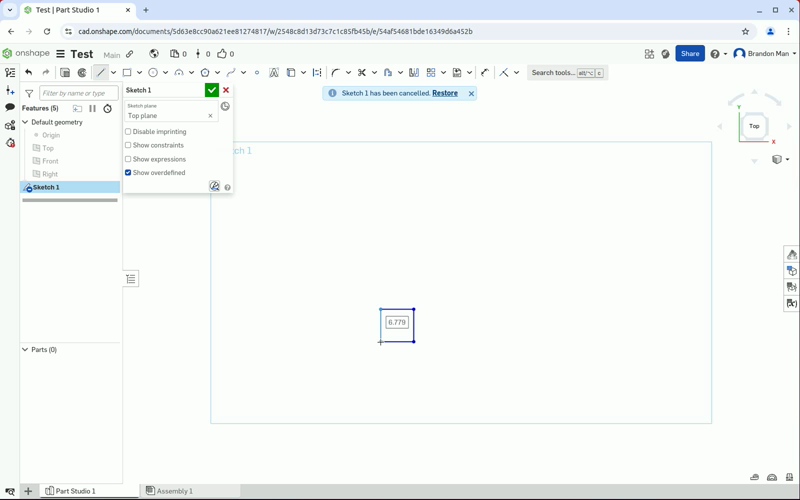
key(esc)
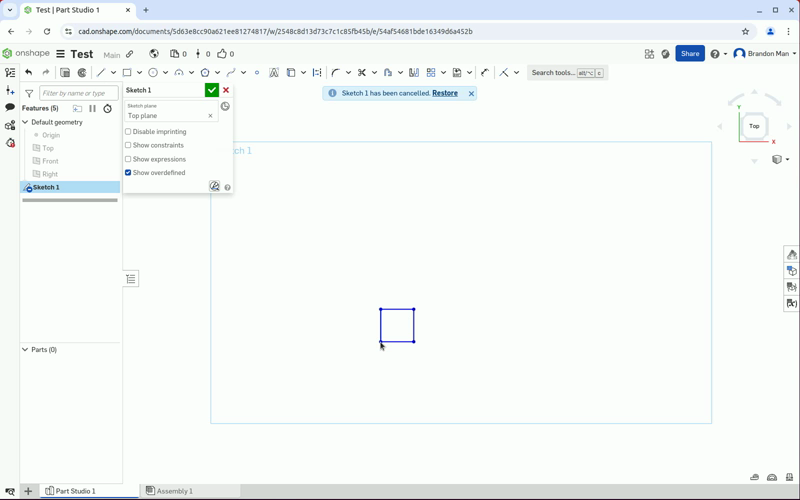
mouse_move(386, 326)
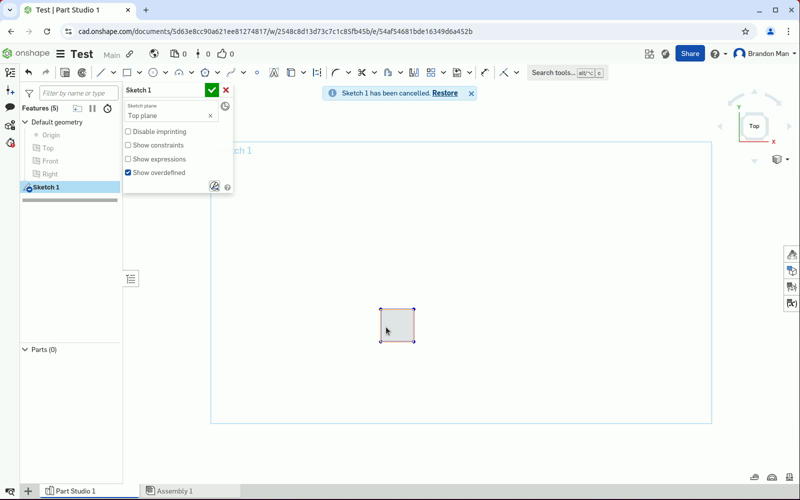
scroll(6)
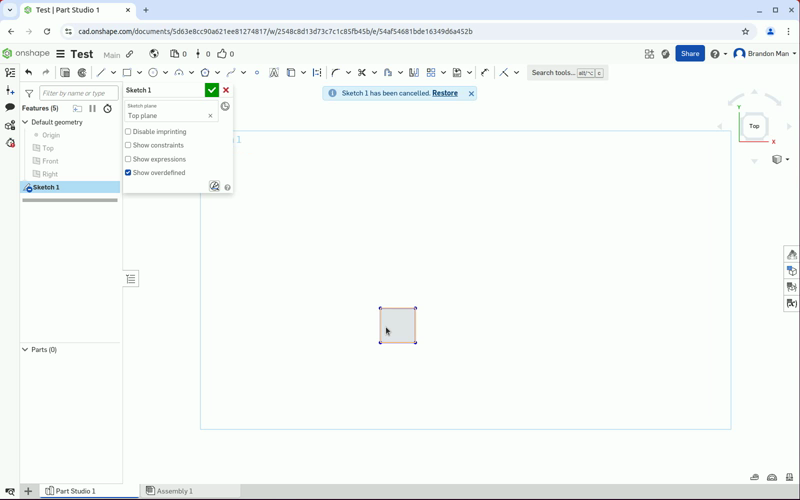
scroll(6)
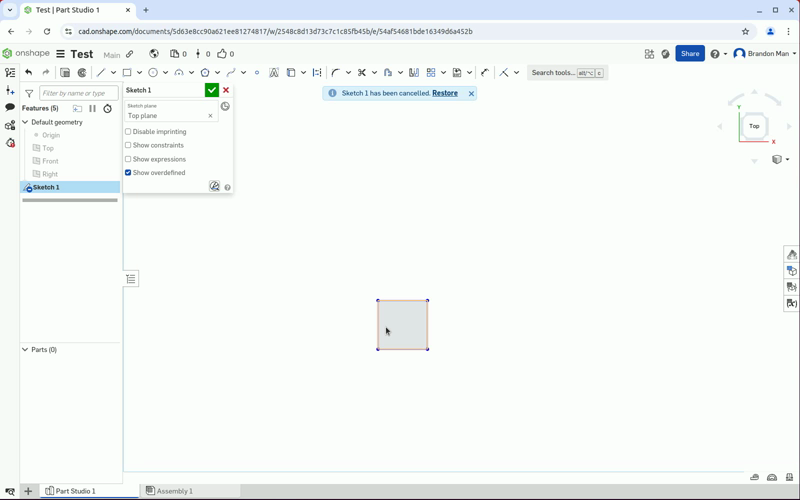
scroll(6)
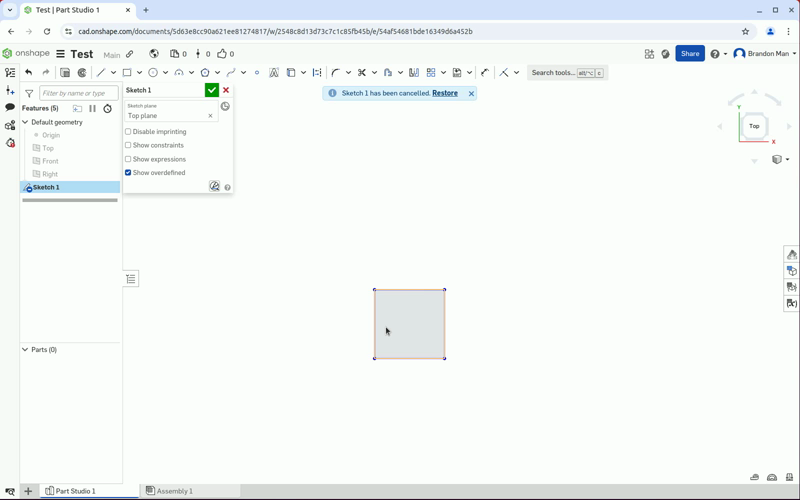
scroll(6)
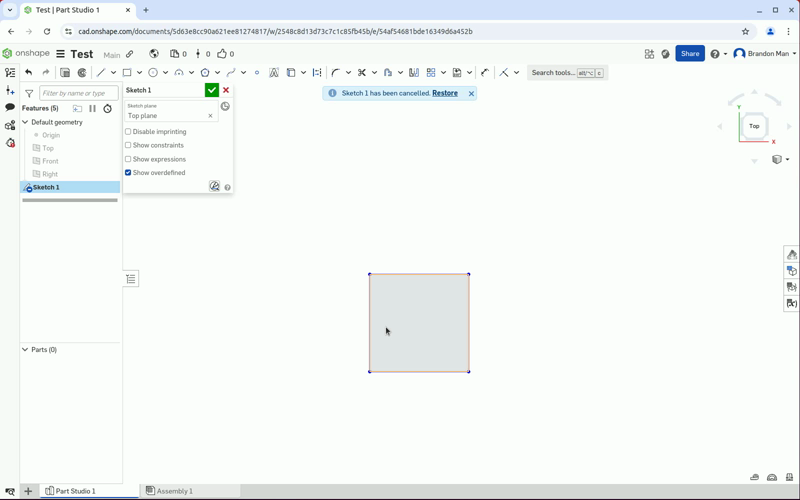
scroll(6)
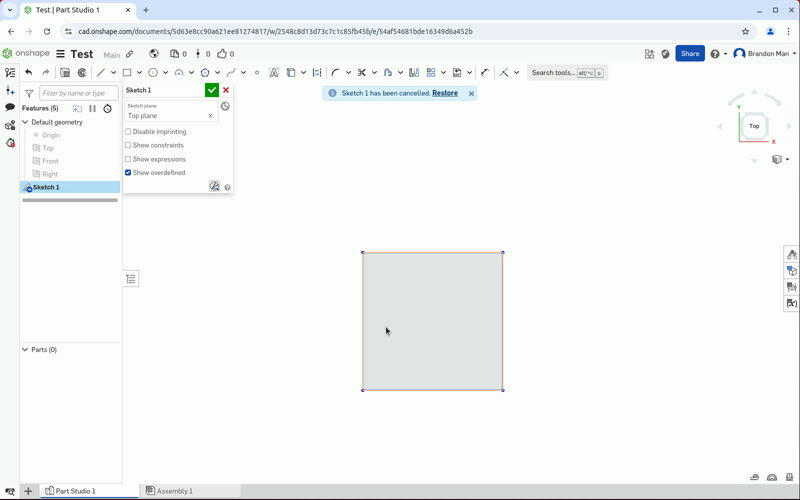
scroll(6)
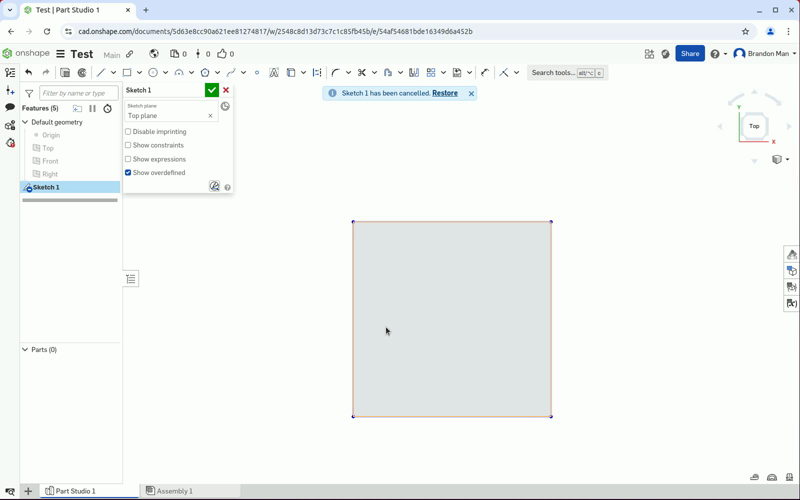
scroll(6)
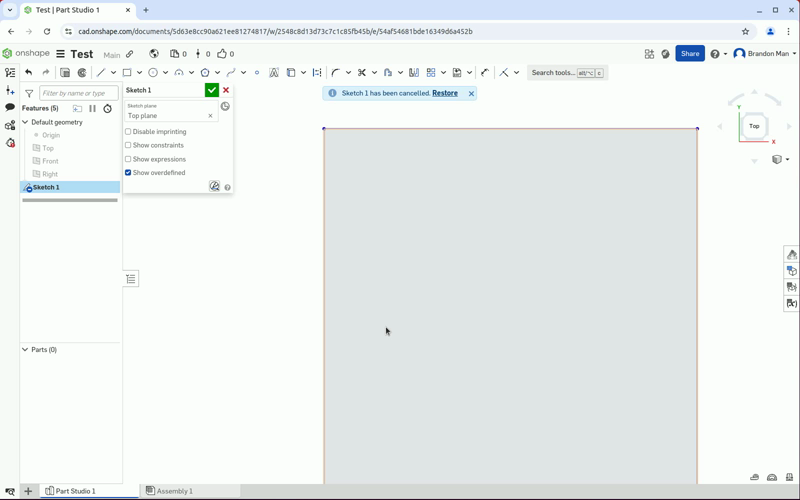
click(386, 326)
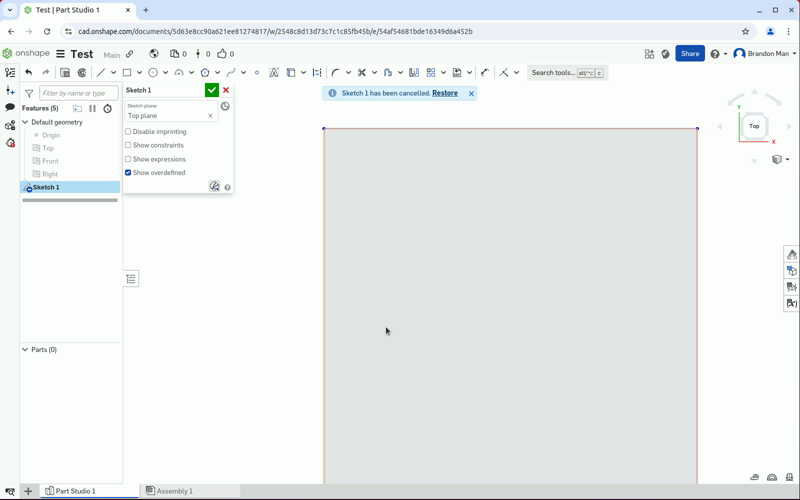
scroll(-6)
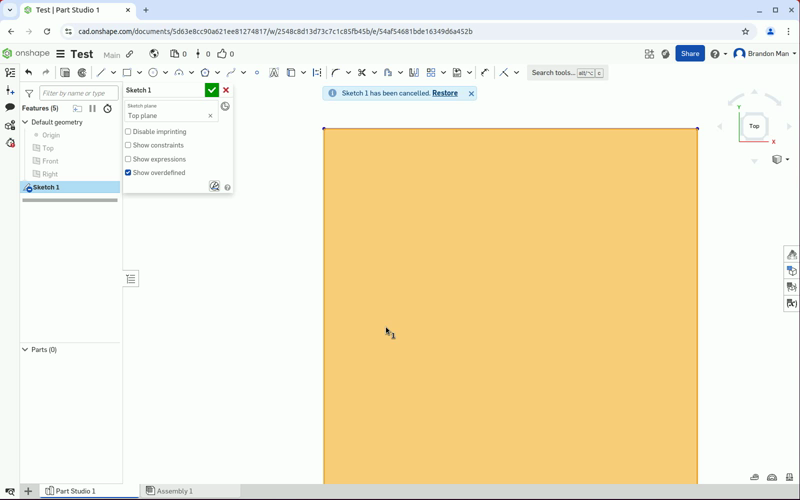
scroll(-6)
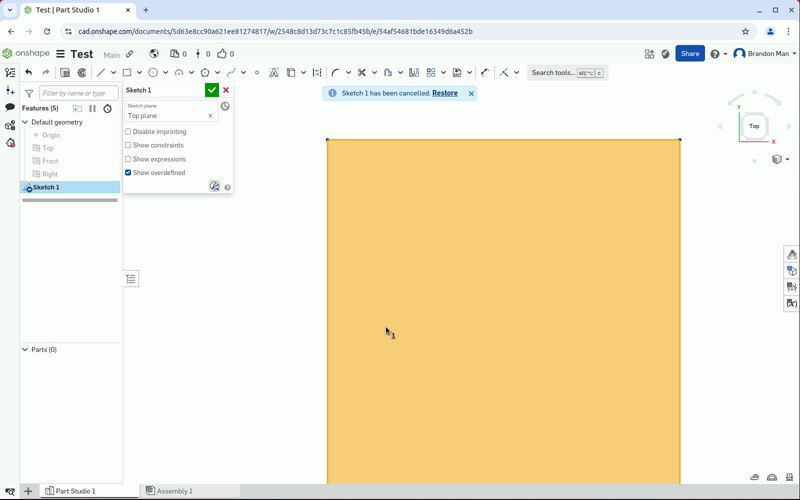
scroll(-6)
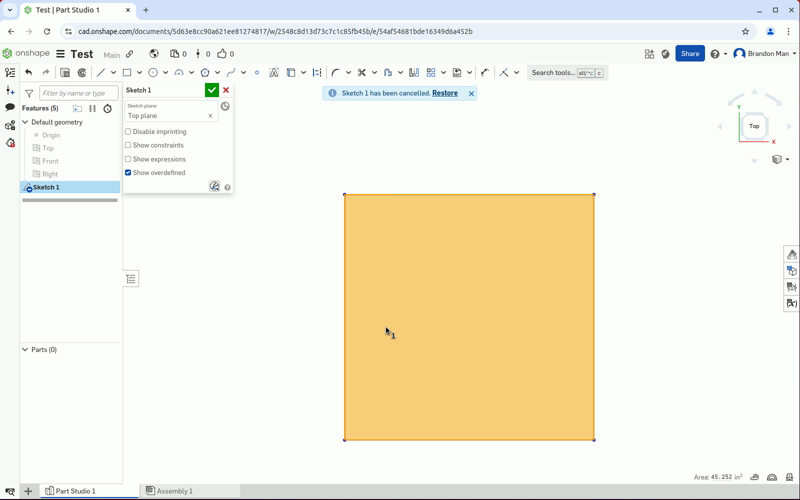
scroll(-6)
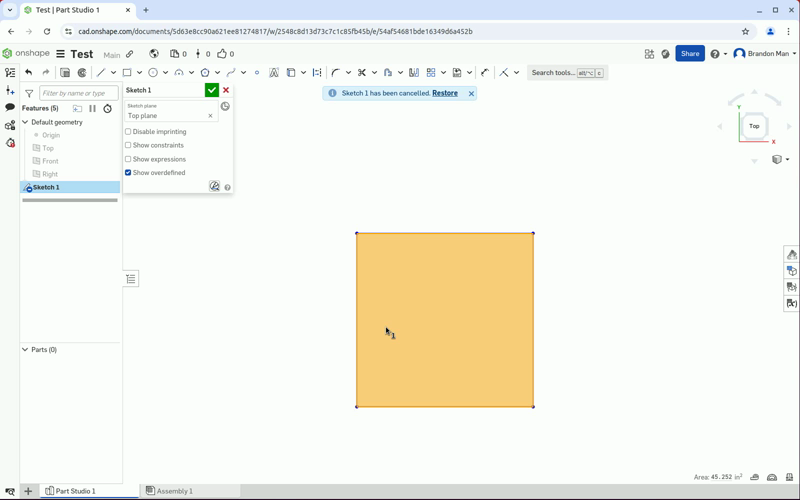
scroll(-6)
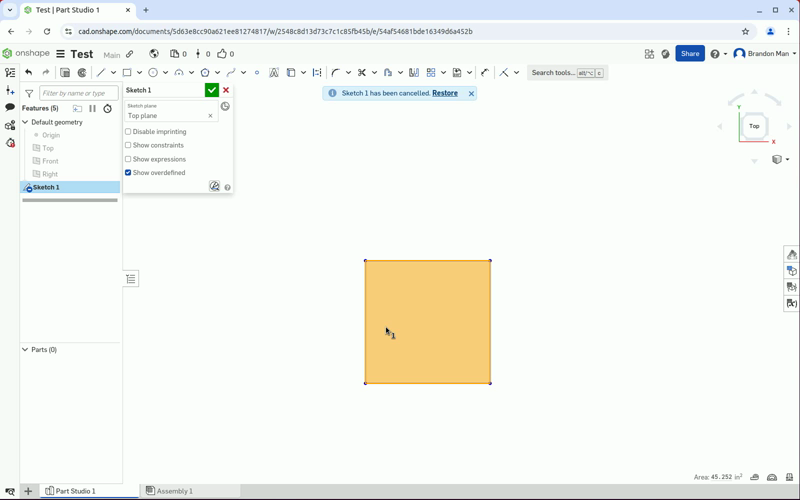
scroll(-6)
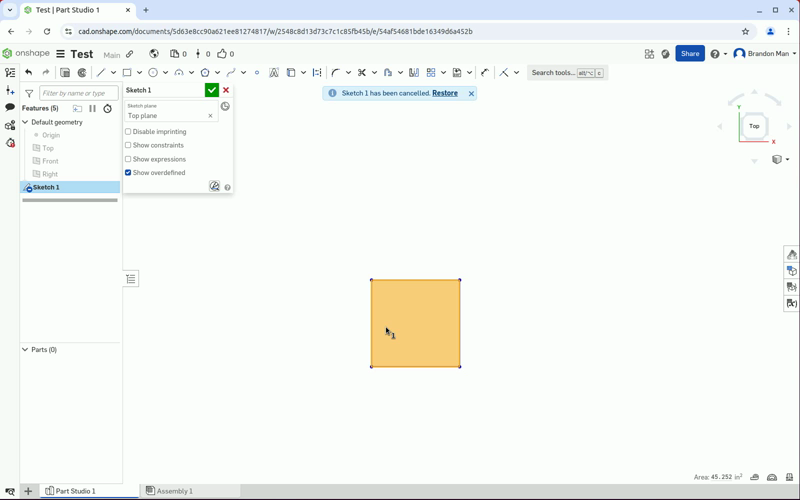
scroll(-6)
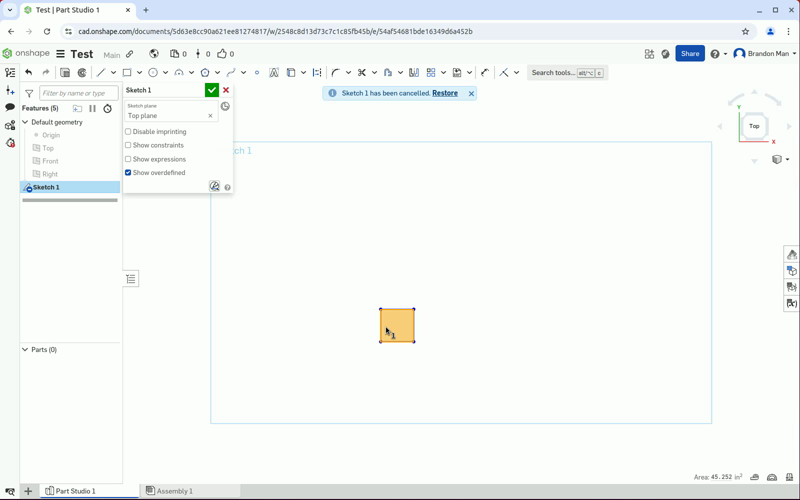
mouse_move(73, 352)
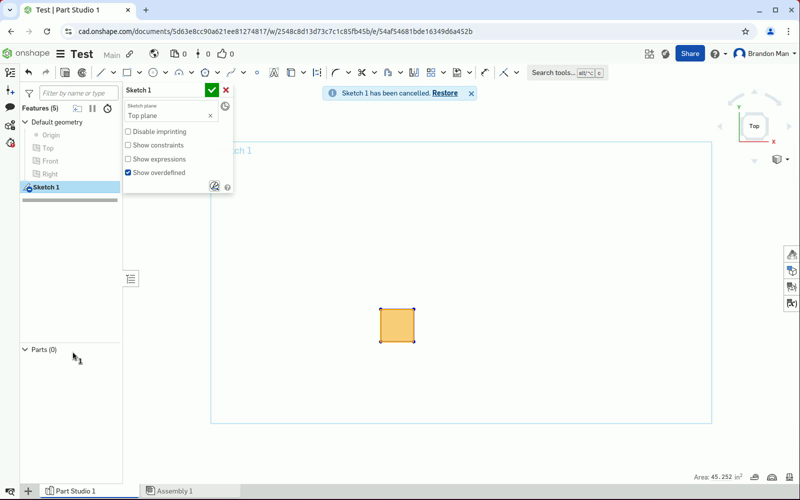
key(shift+y)
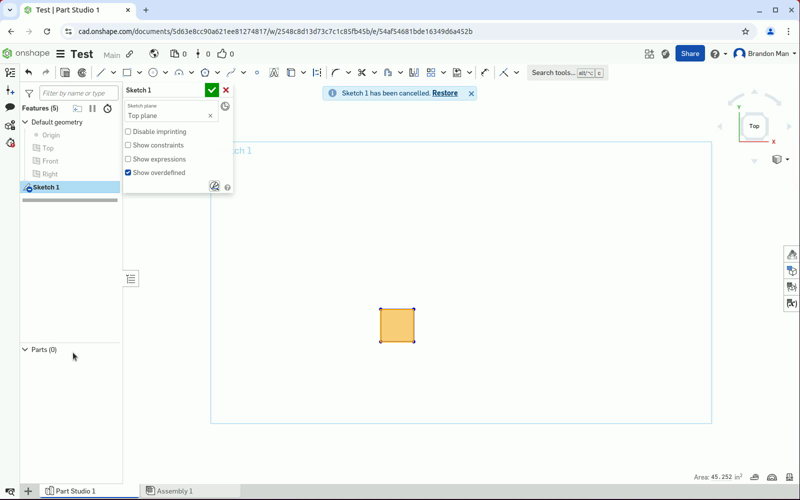
key(shift+e)
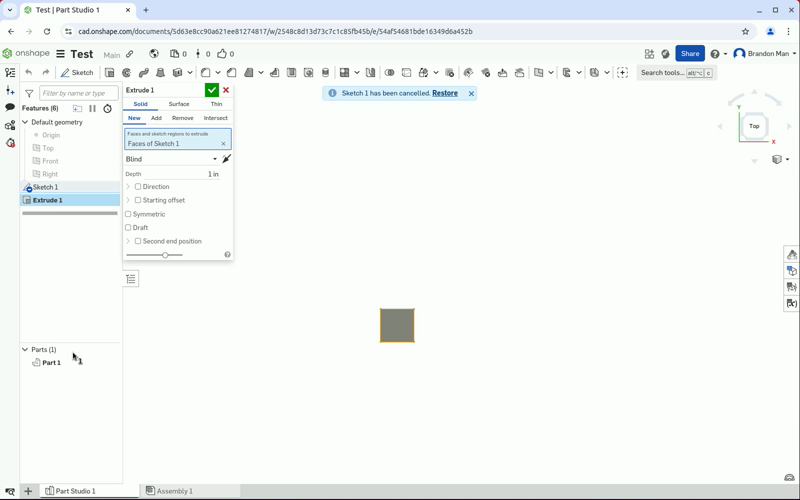
mouse_move(143, 106)
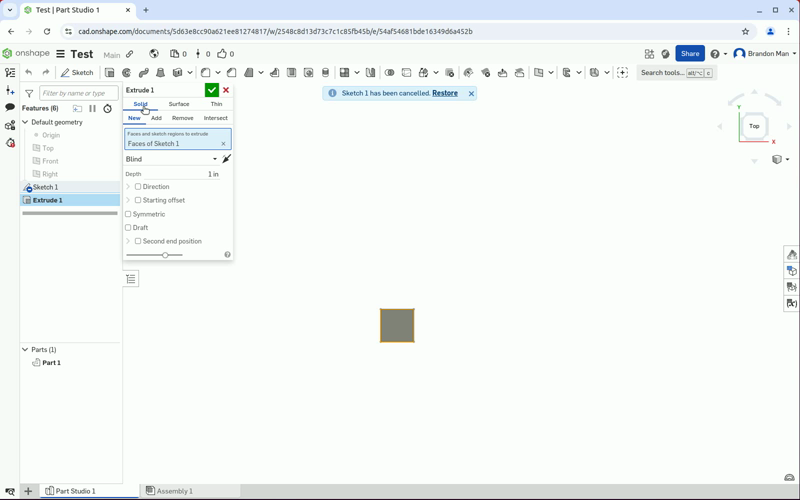
click(143, 106)
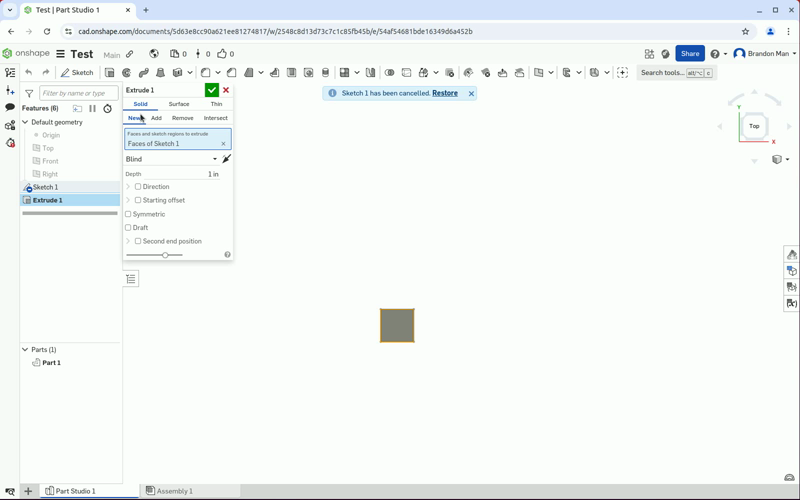
mouse_move(137, 120)
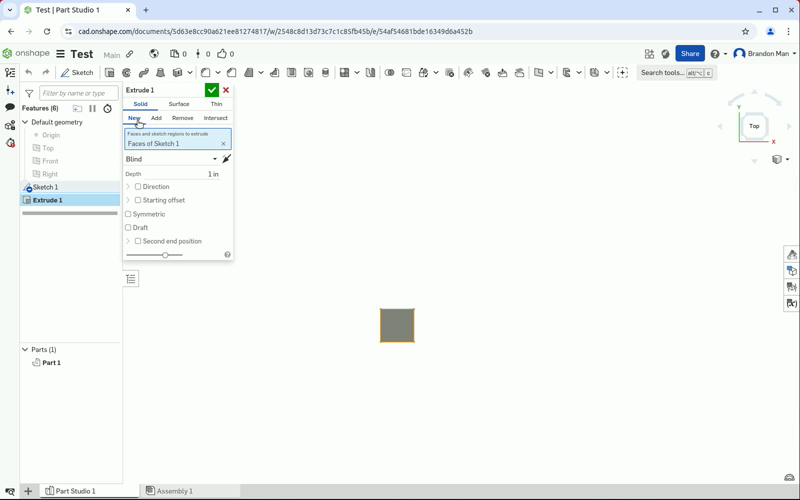
click(137, 120)
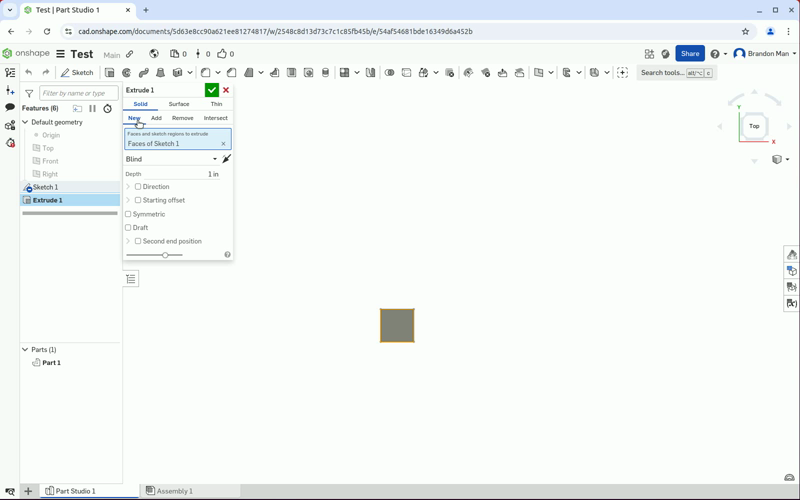
key(tab, 4)
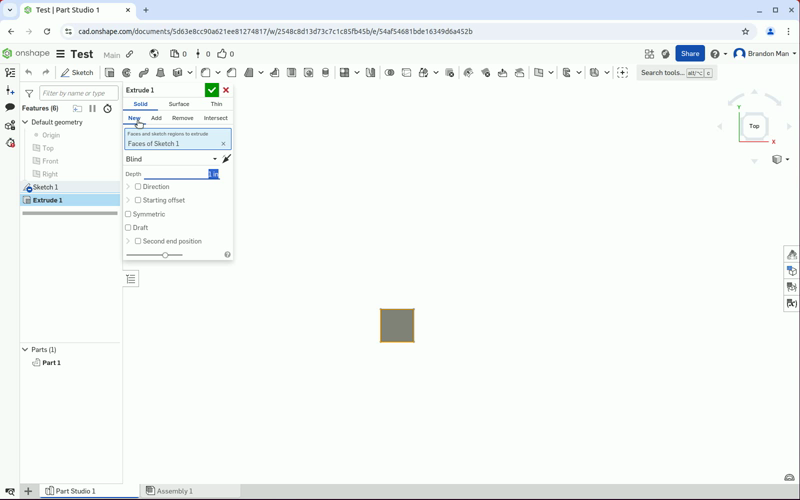
text(-3.37)
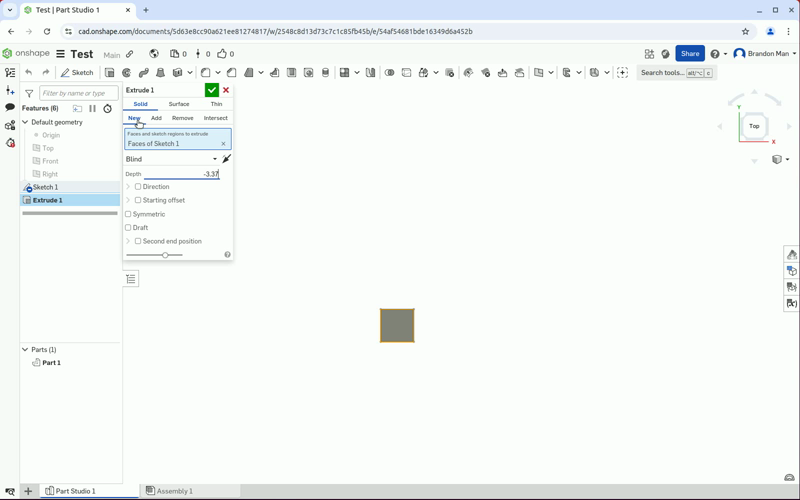
key(enter)
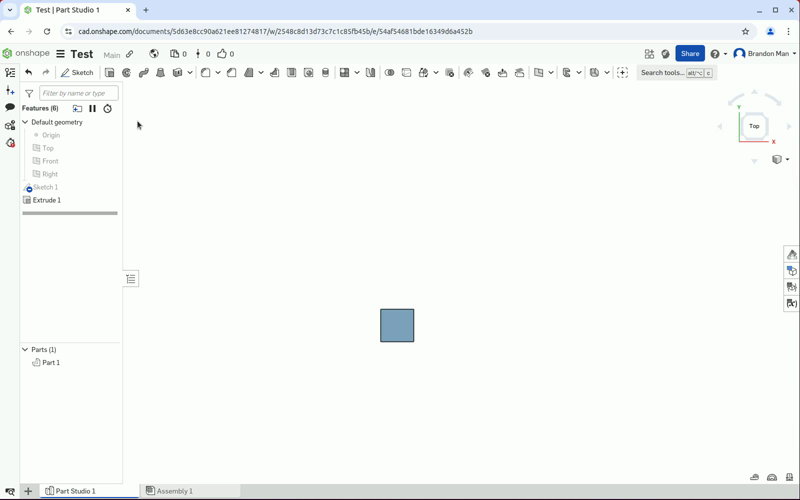
key(shift+h)
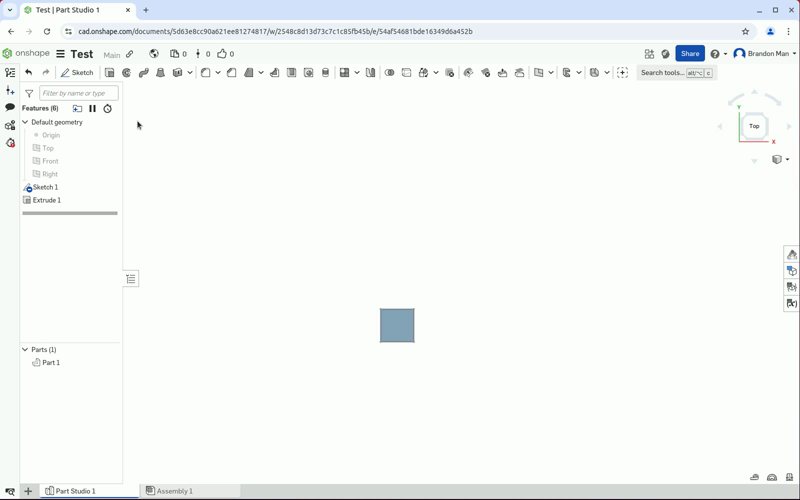
key(shift+h)
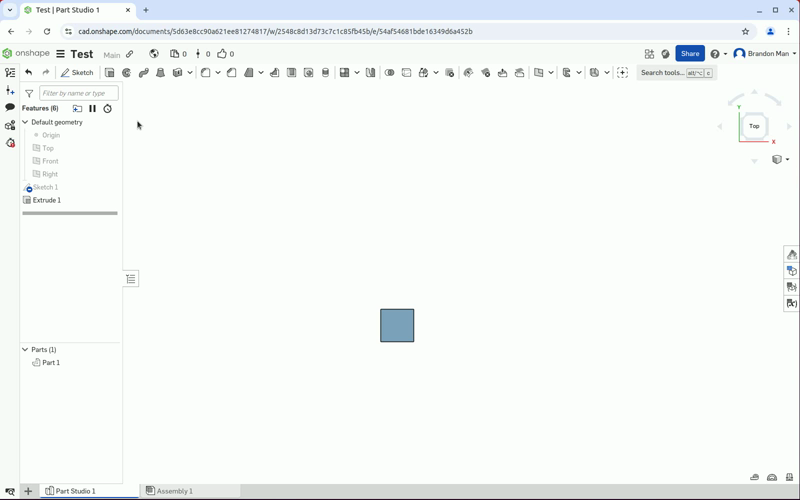
mouse_move(73, 189)
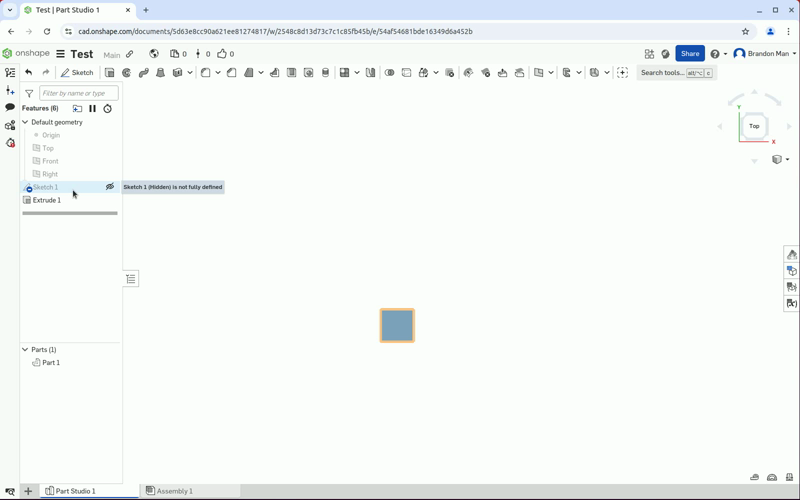
click(73, 189)
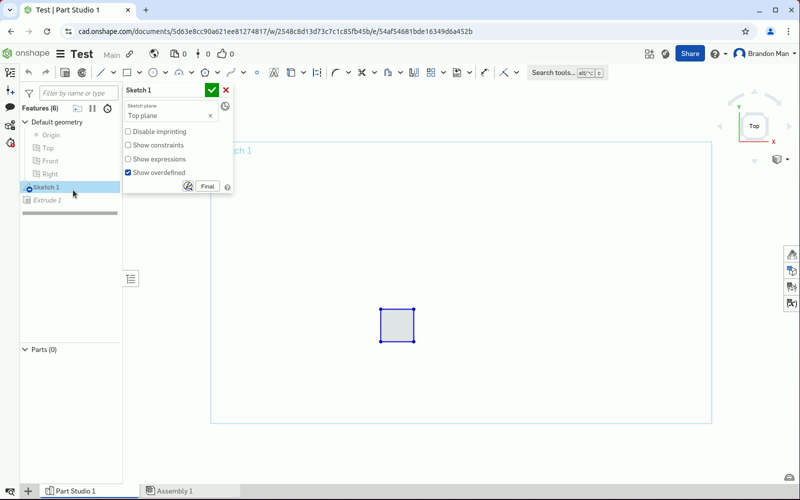
mouse_move(229, 92)
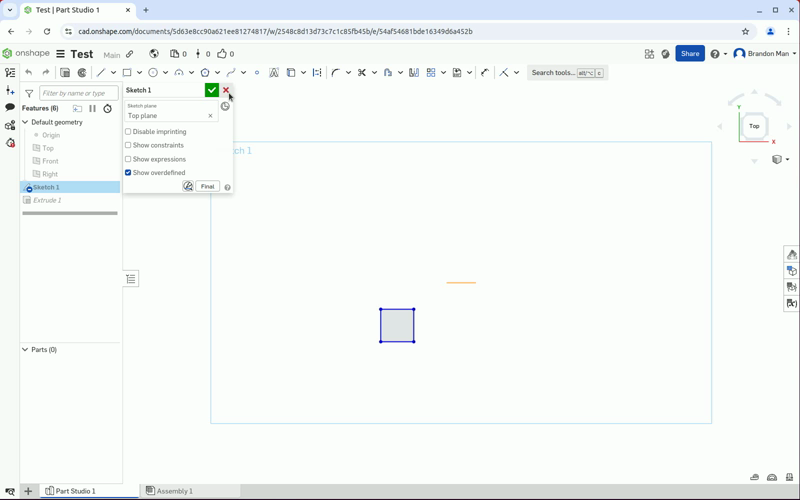
click(229, 92)
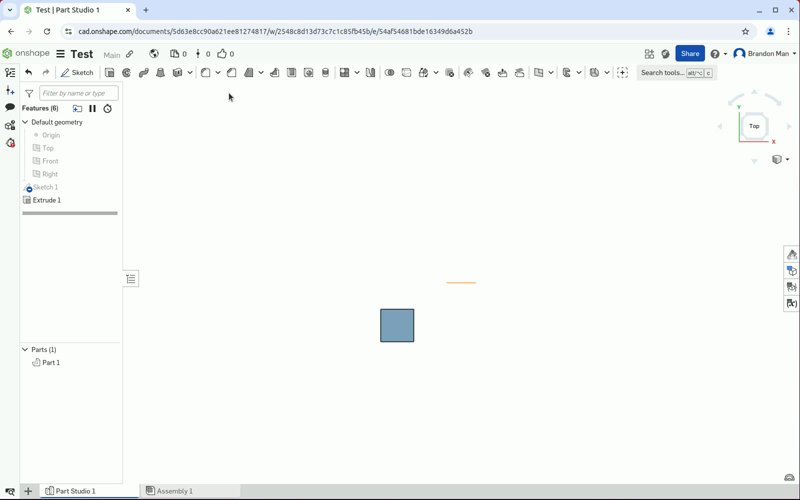
mouse_move(73, 352)
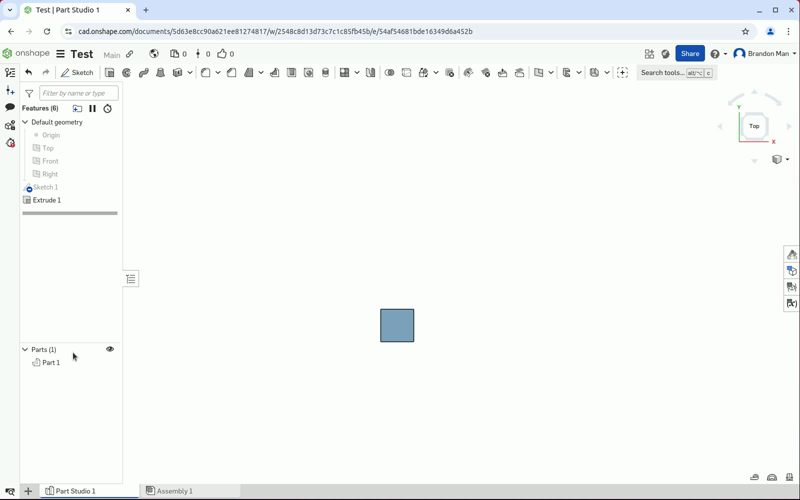
key(y)
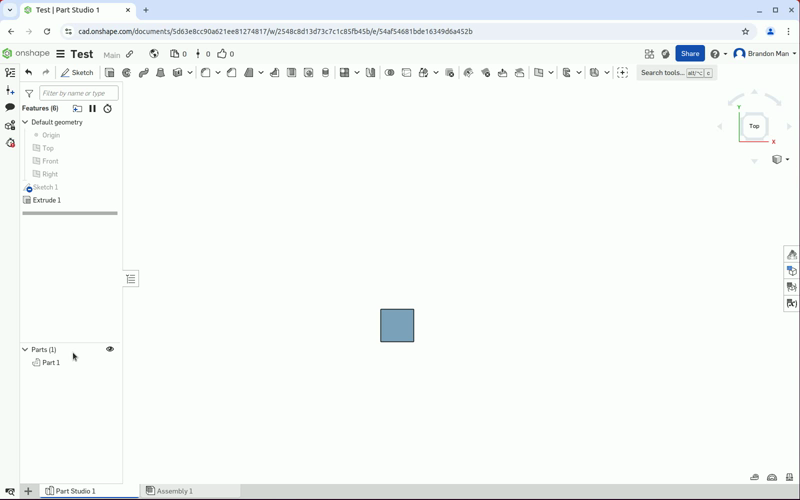
key(shift+p)
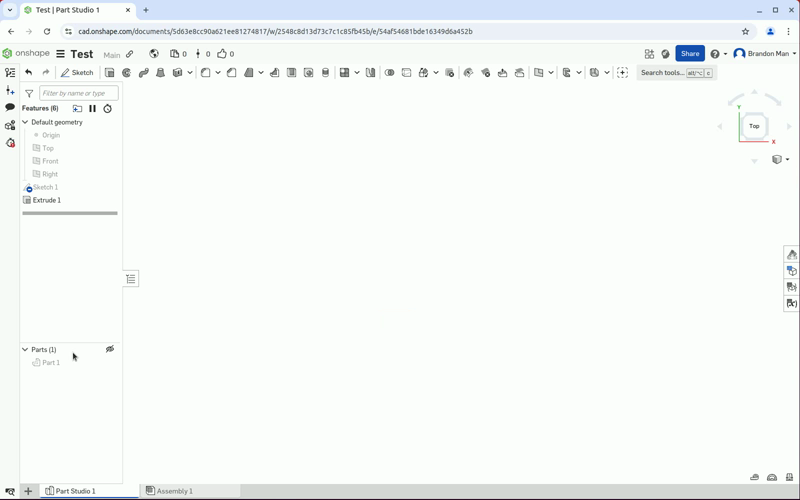
key(space)
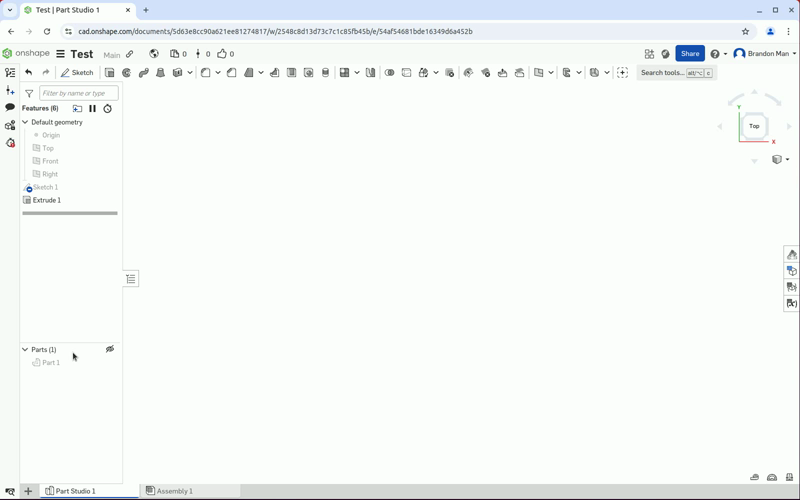
key_down(shift)
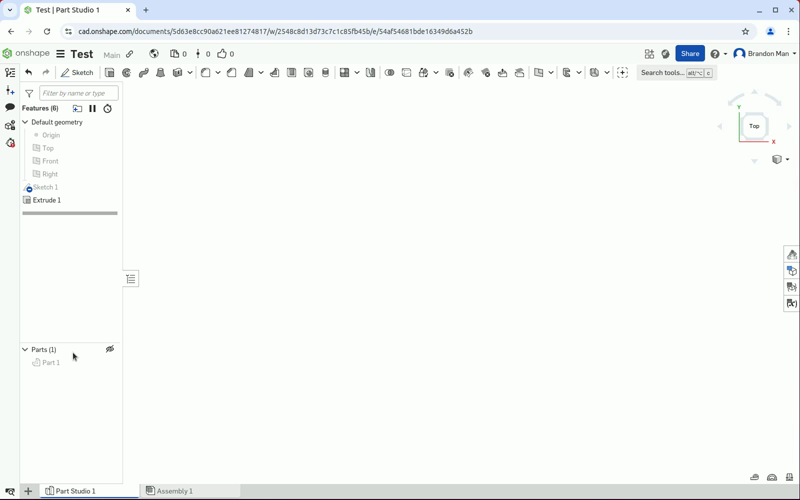
key(up)
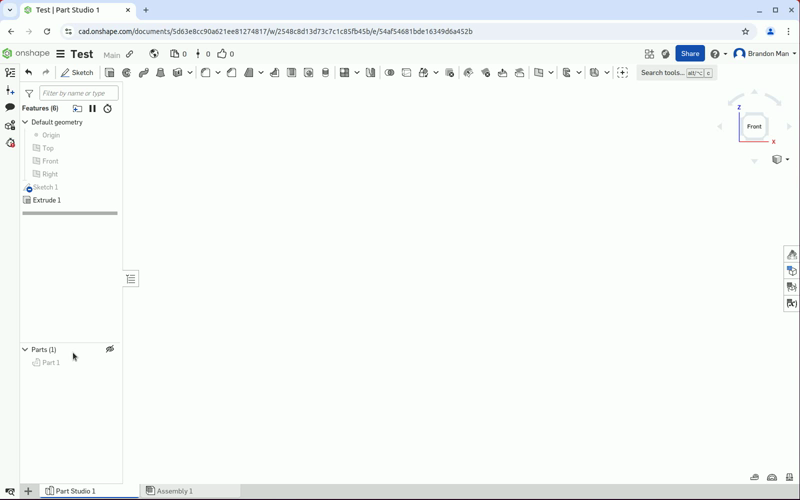
key_up(shift)
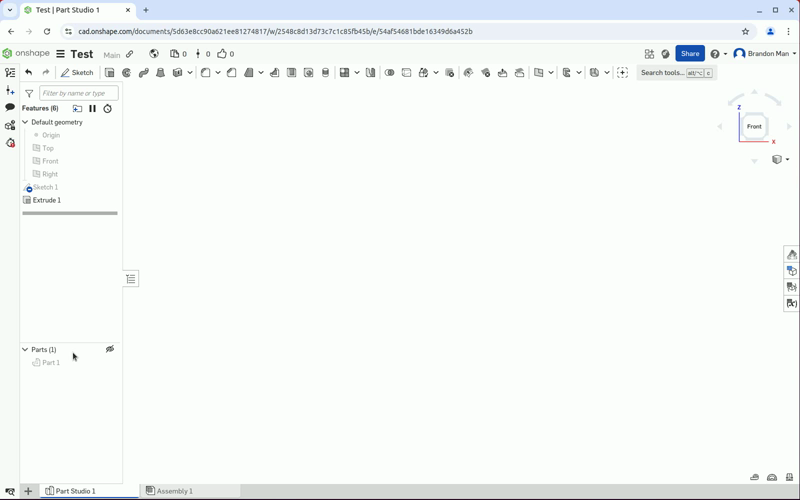
key(space)
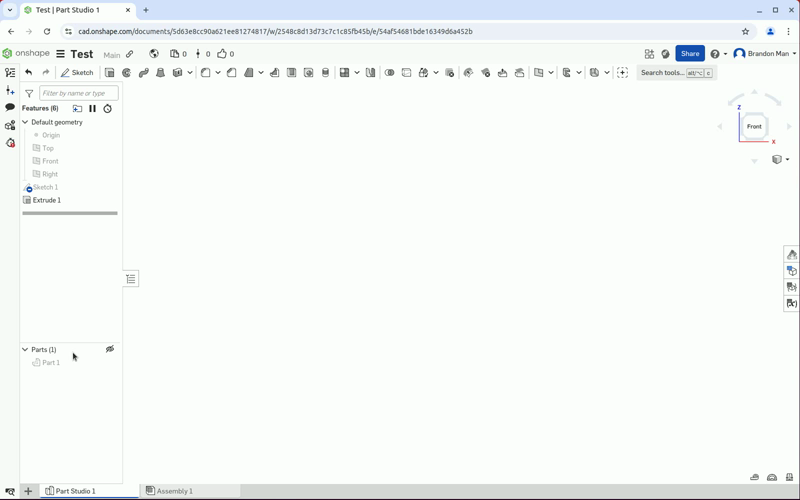
key_down(shift)
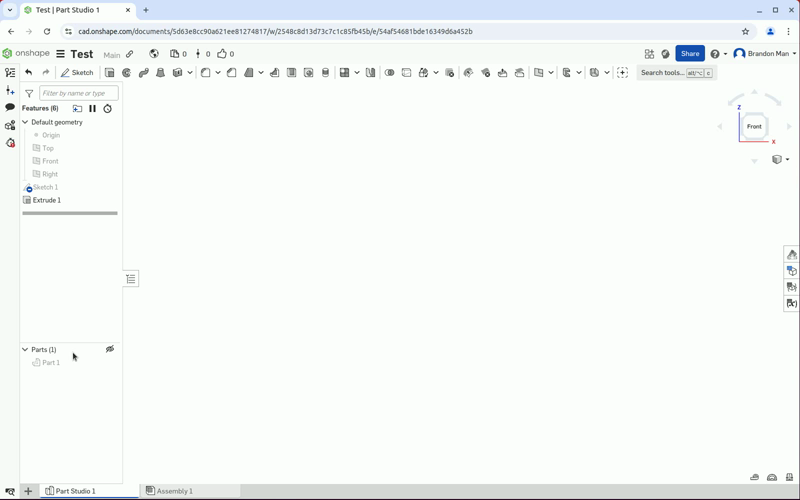
key(left)
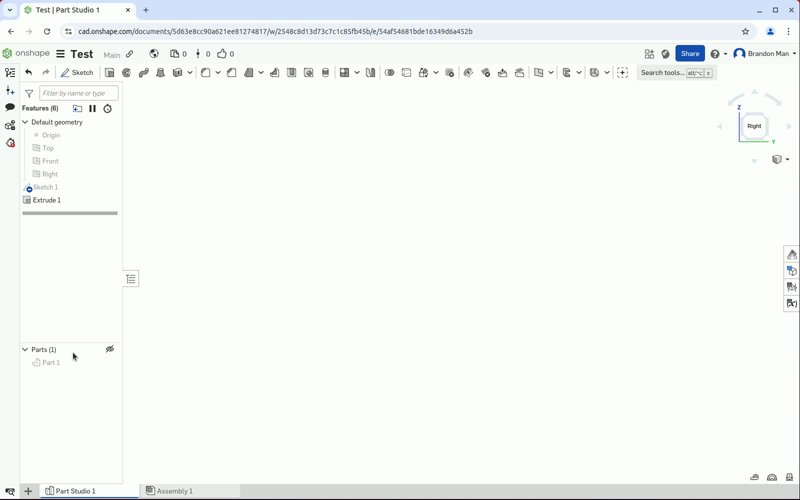
key_up(shift)
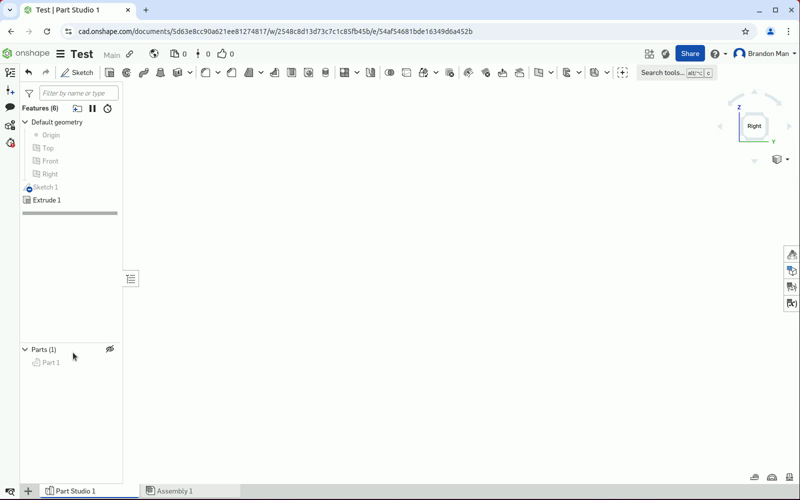
mouse_move(73, 352)
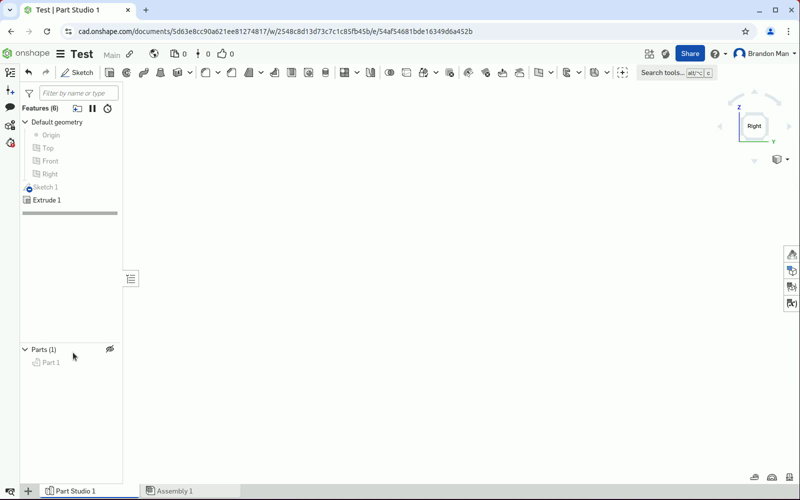
key(shift+y)
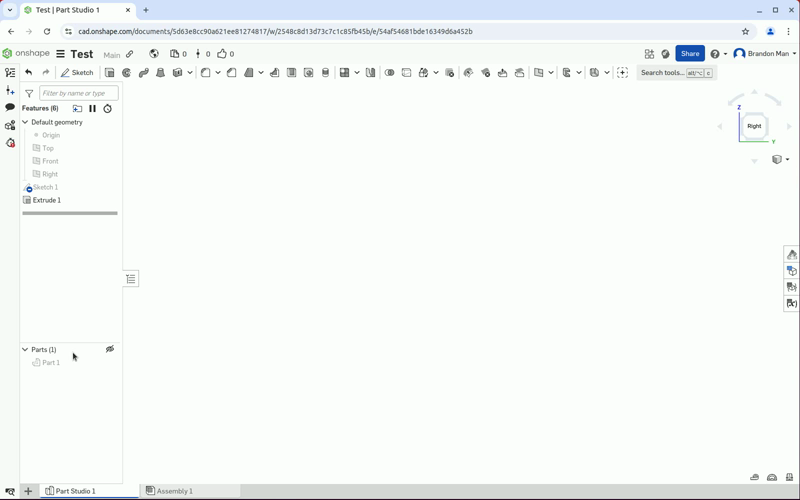
key(shift+s)
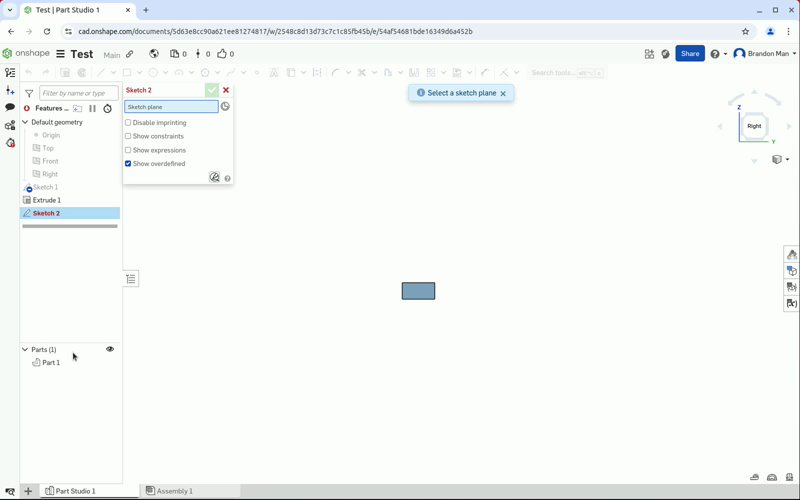
mouse_move(73, 176)
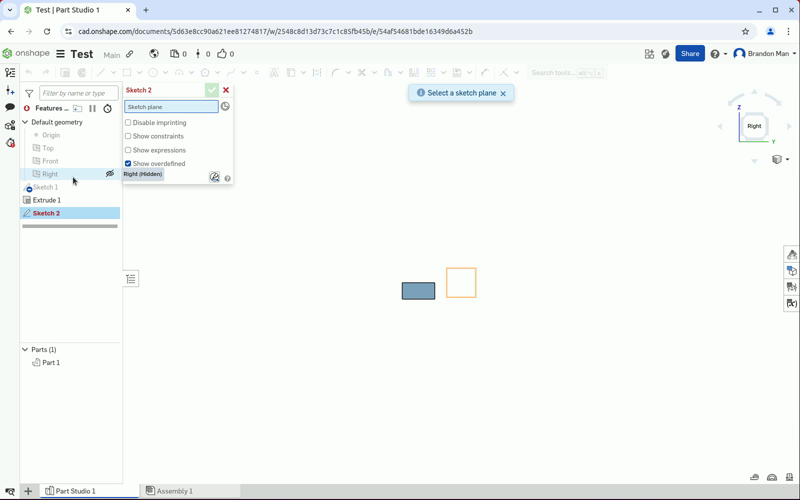
click(73, 176)
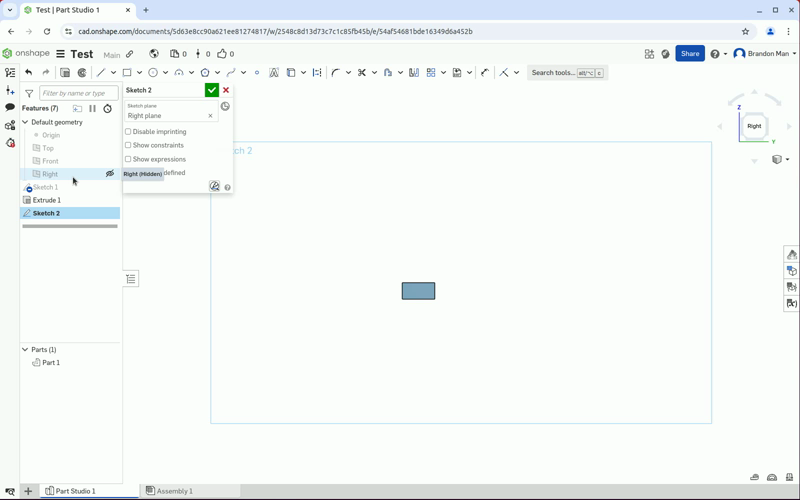
mouse_move(73, 352)
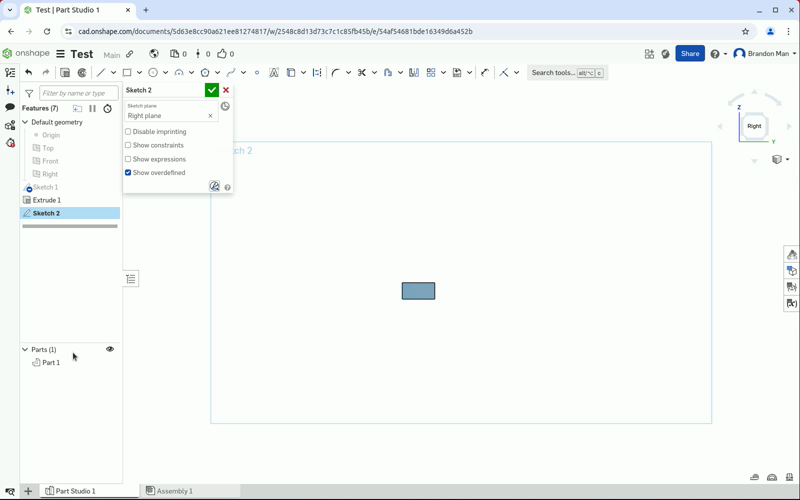
key(y)
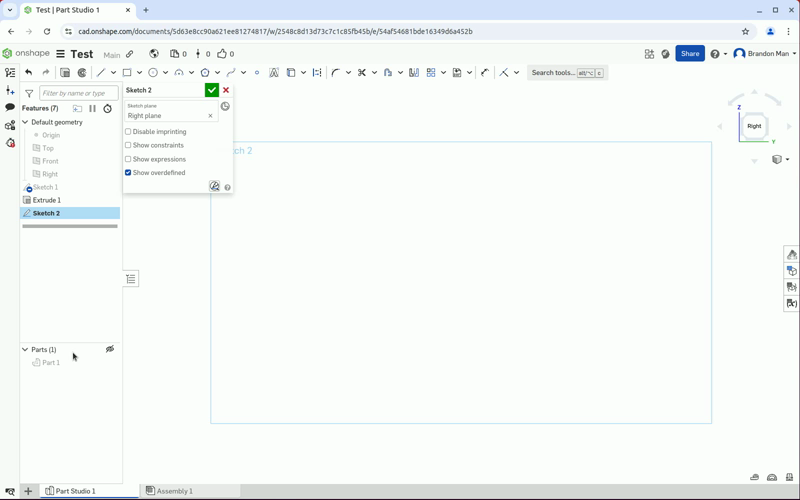
key(c)
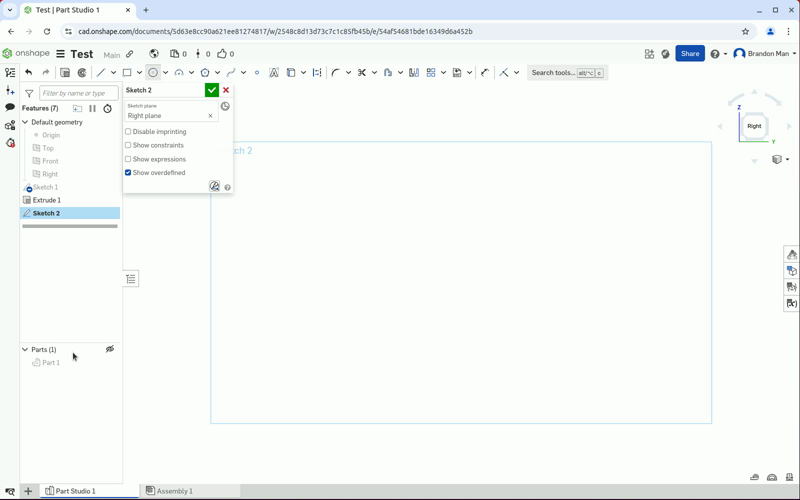
key_down(shift)
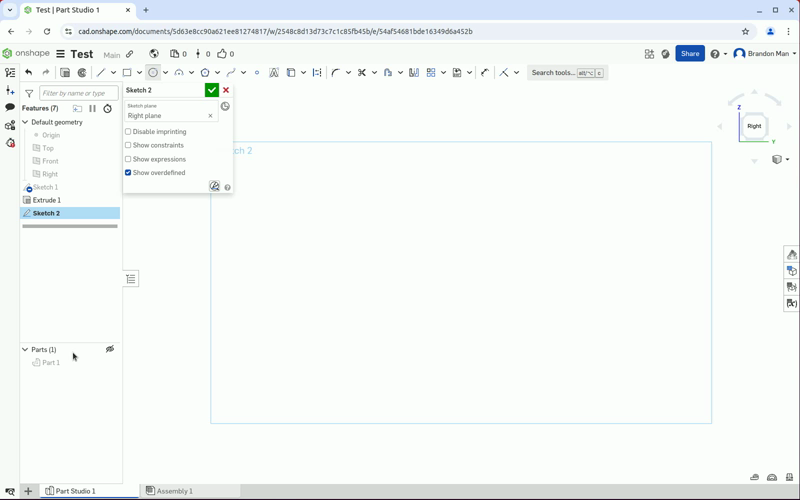
mouse_move(447, 254)
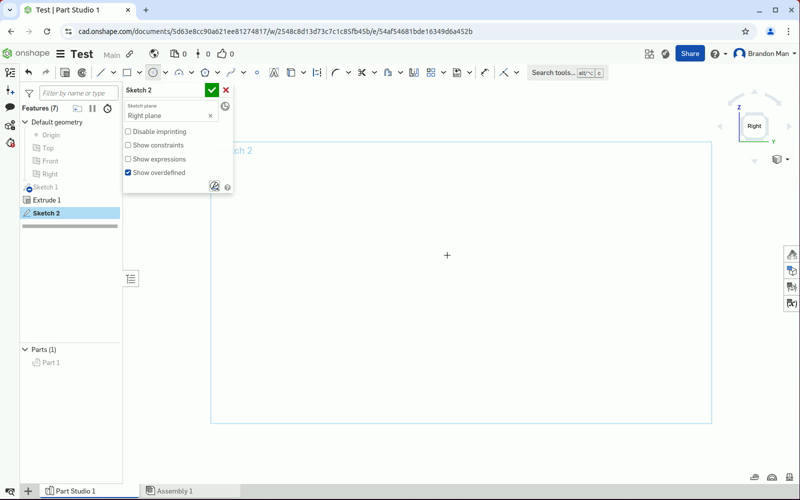
click(447, 254)
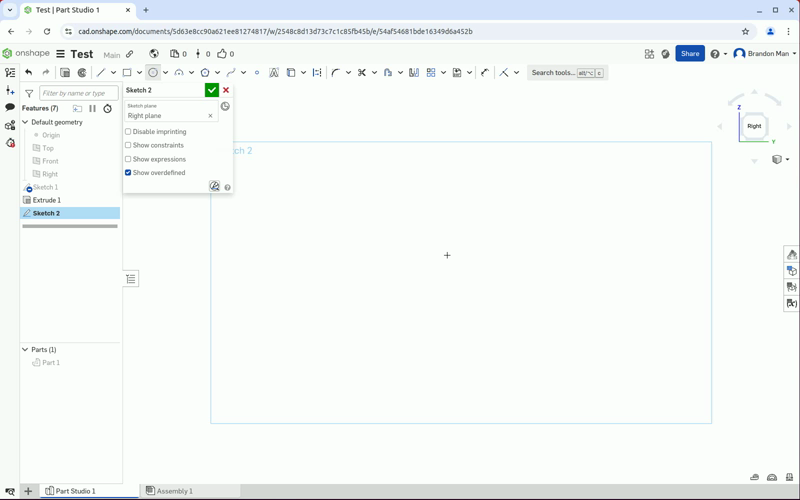
key_up(shift)
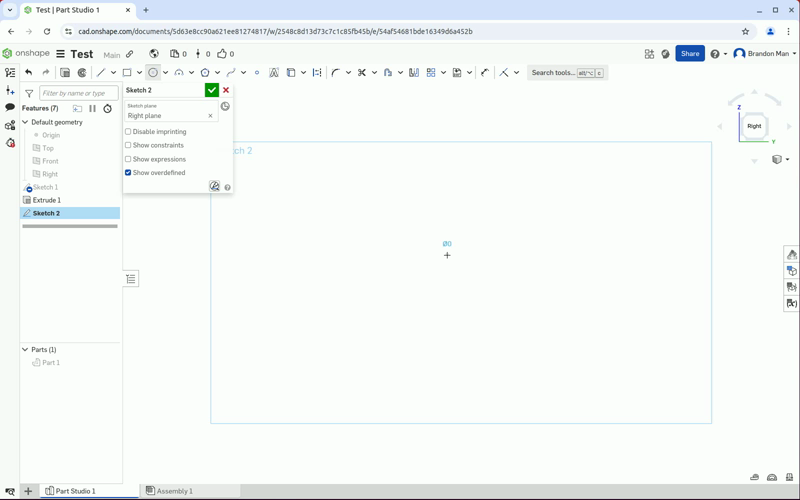
mouse_move(532, 254)
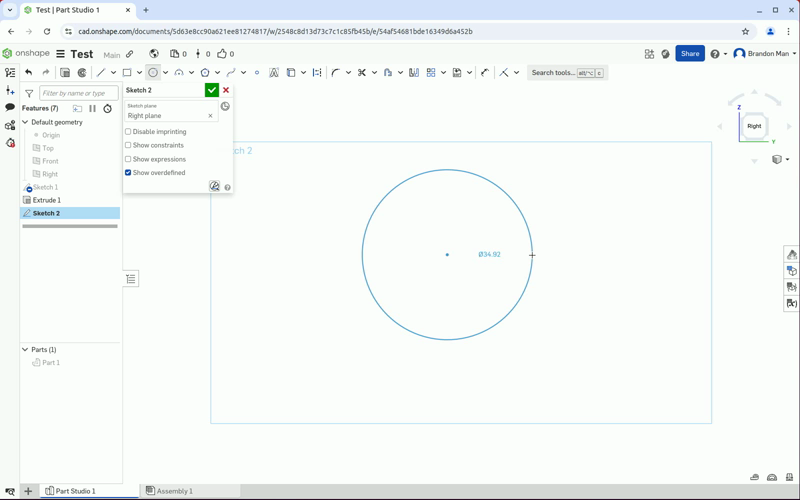
click(532, 254)
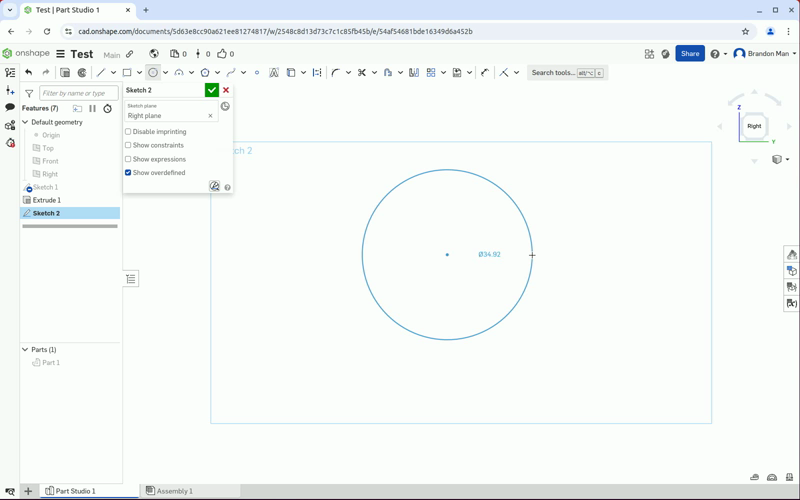
key(esc)
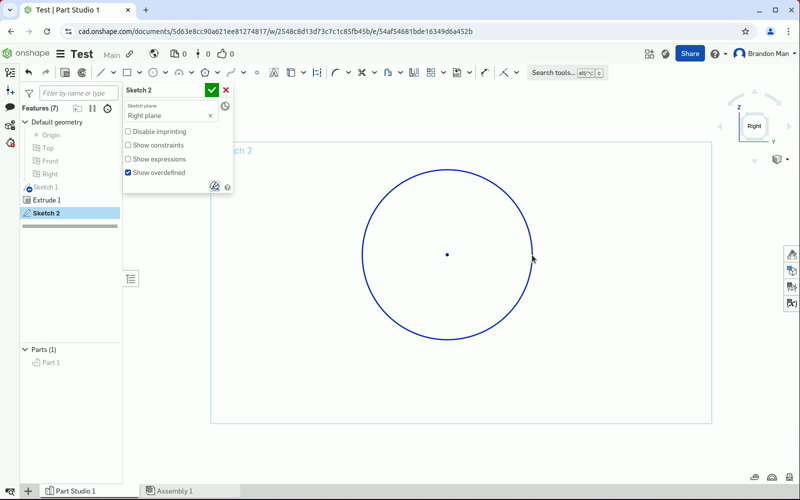
key(c)
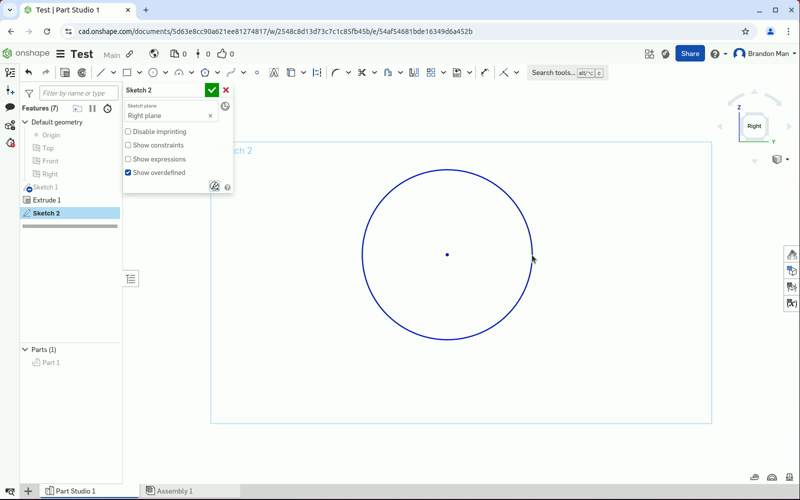
key_down(shift)
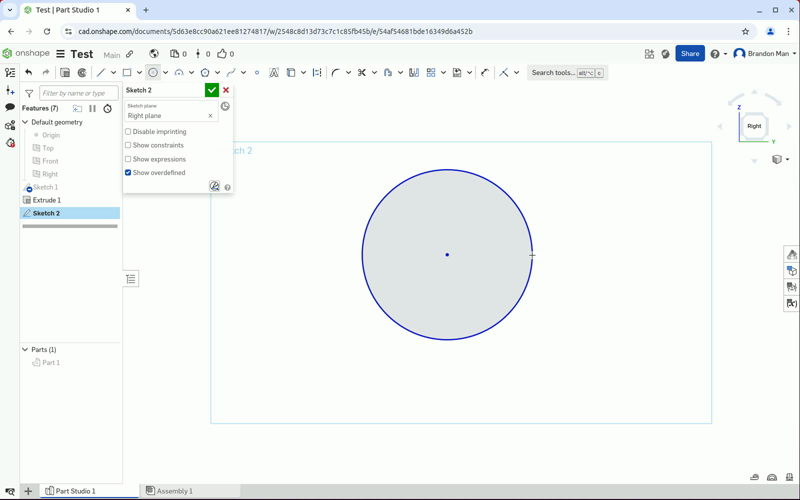
mouse_move(447, 254)
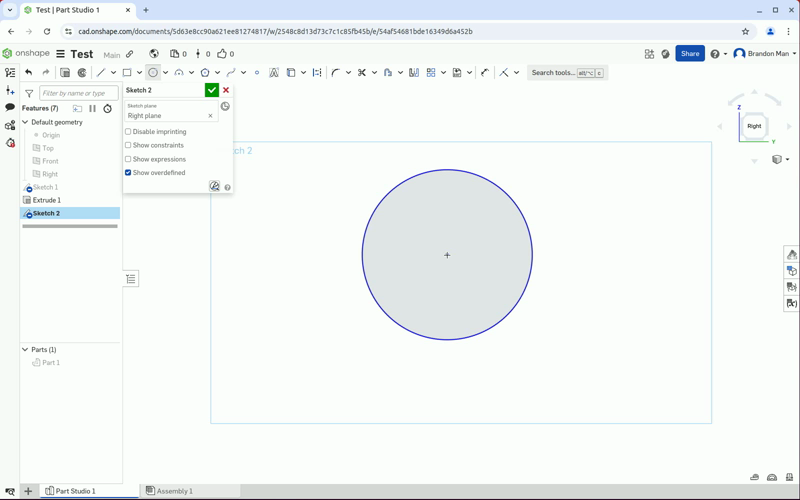
click(447, 254)
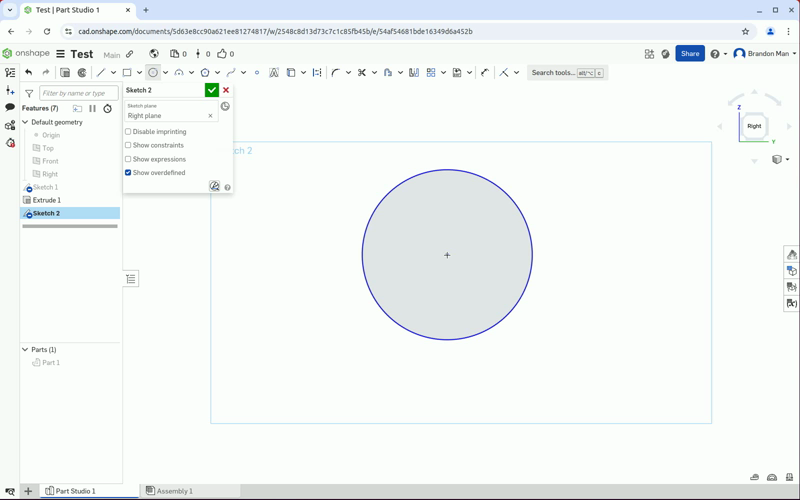
key_up(shift)
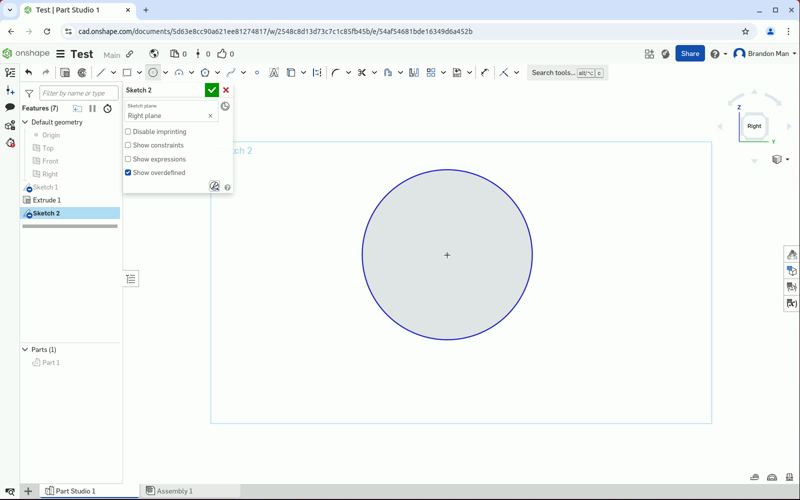
mouse_move(457, 254)
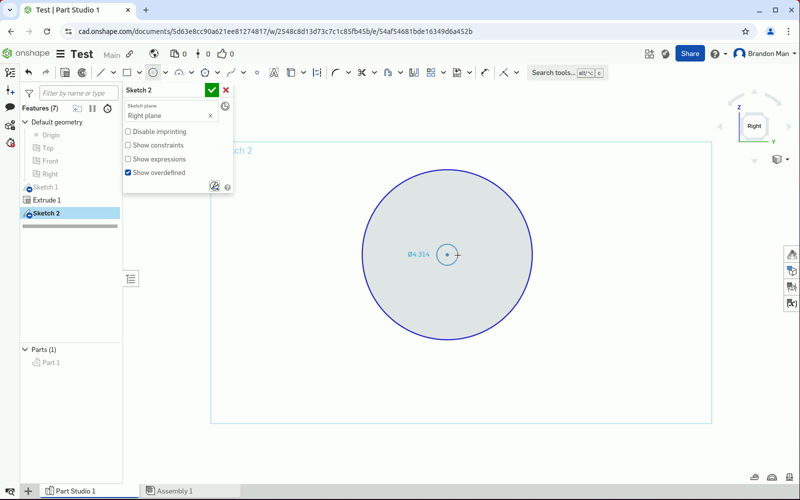
click(457, 254)
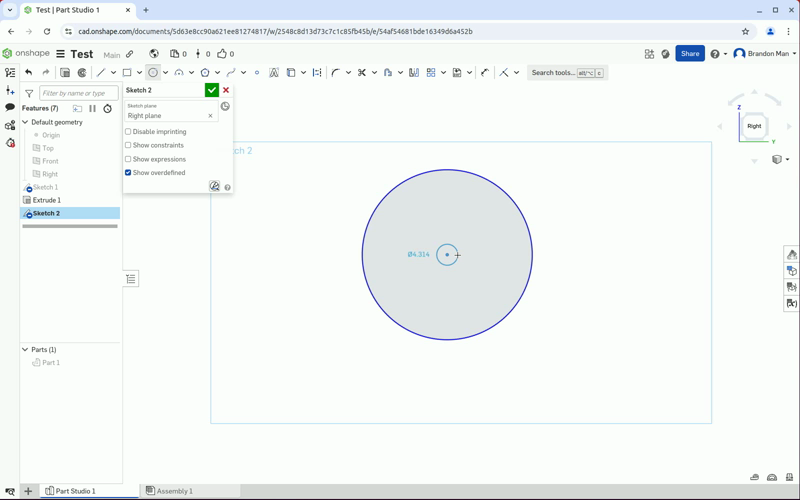
key(esc)
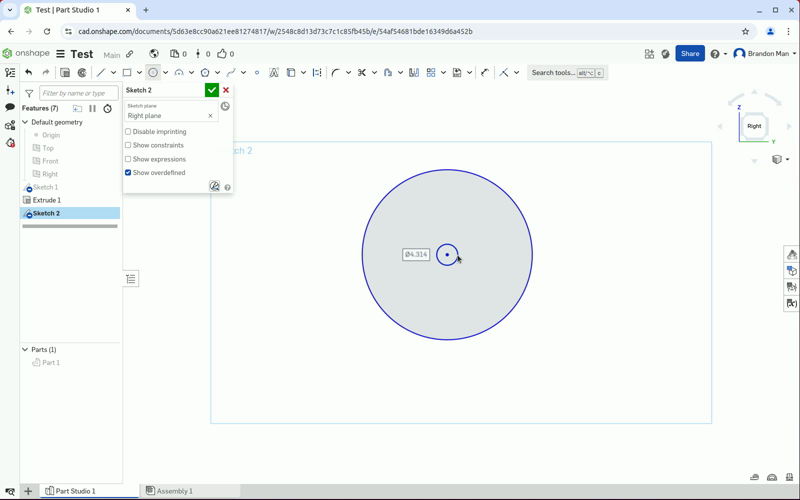
mouse_move(477, 311)
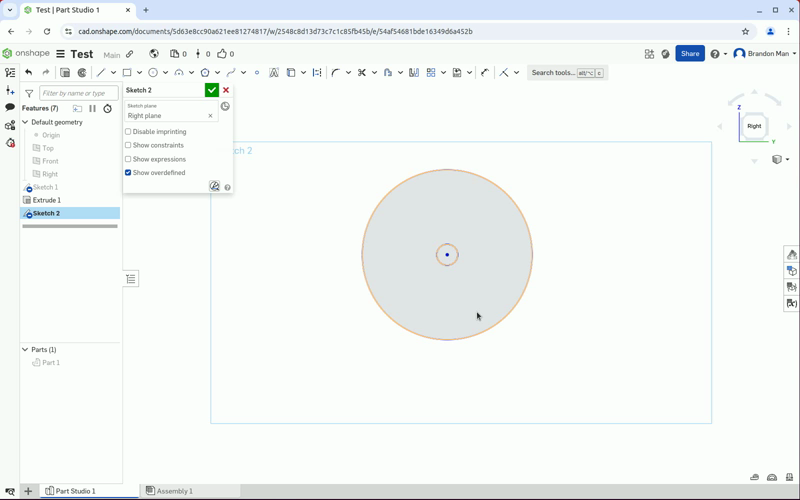
click(477, 311)
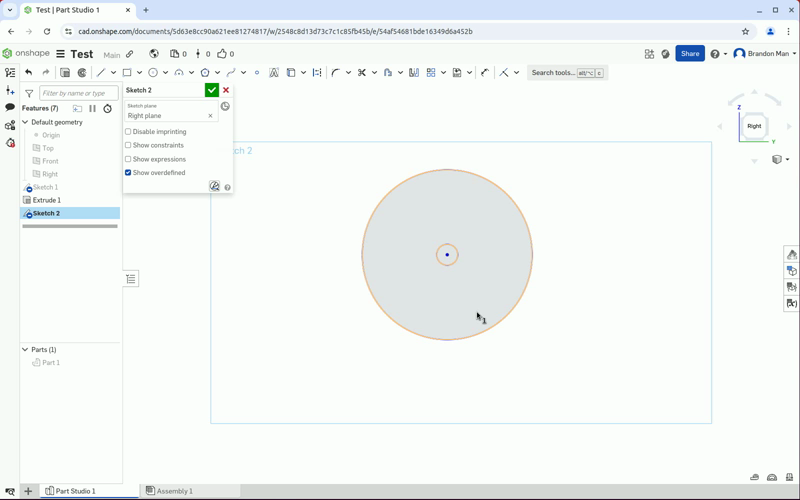
mouse_move(73, 352)
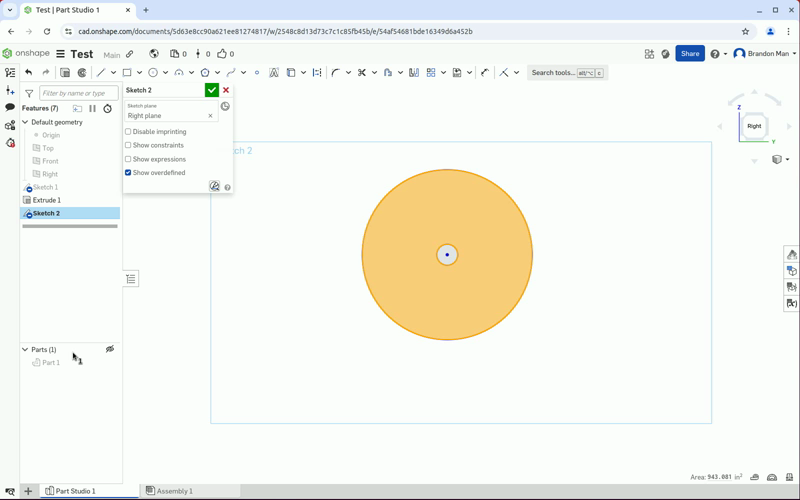
key(shift+y)
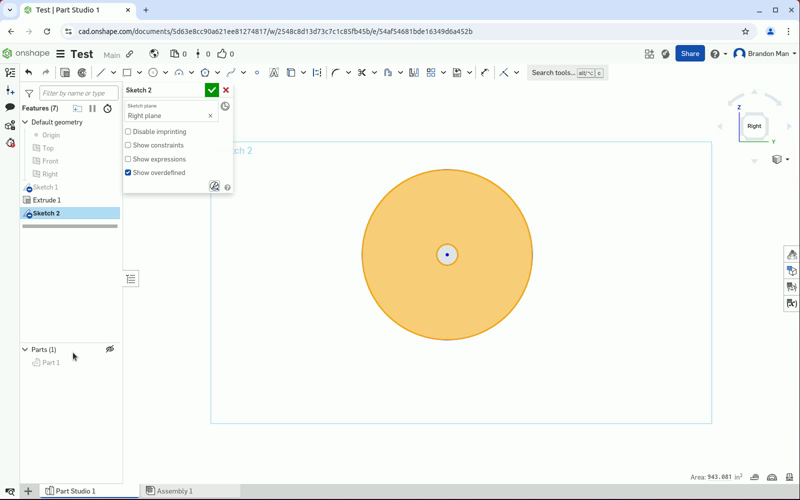
key(shift+e)
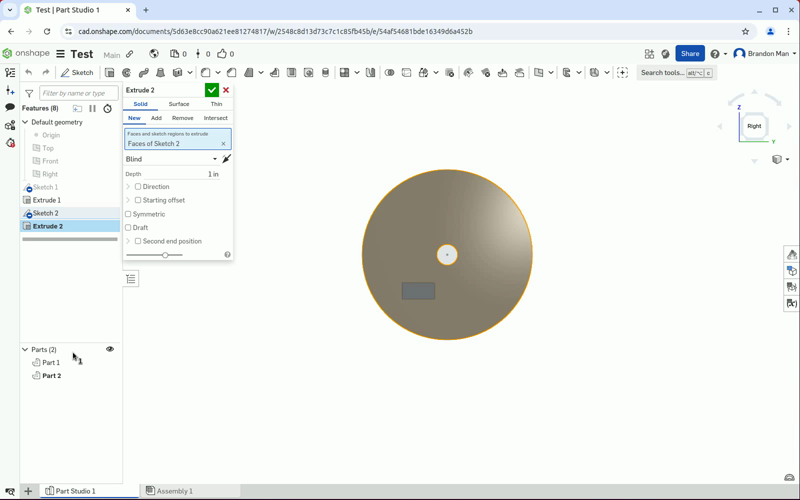
mouse_move(143, 106)
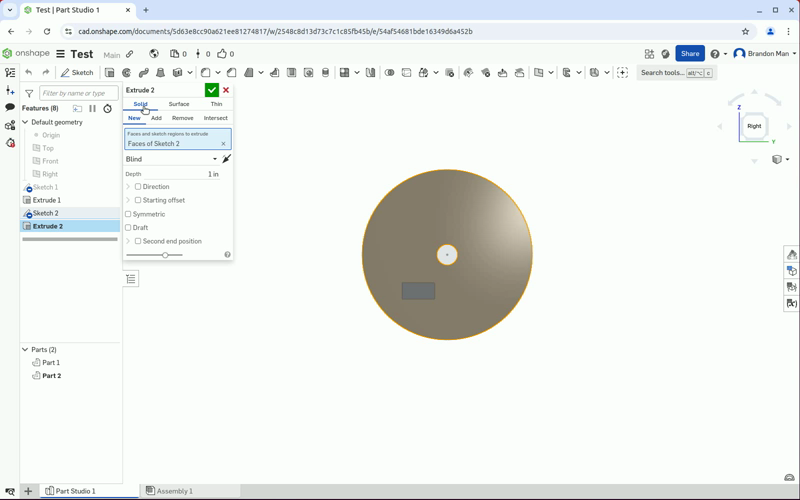
click(143, 106)
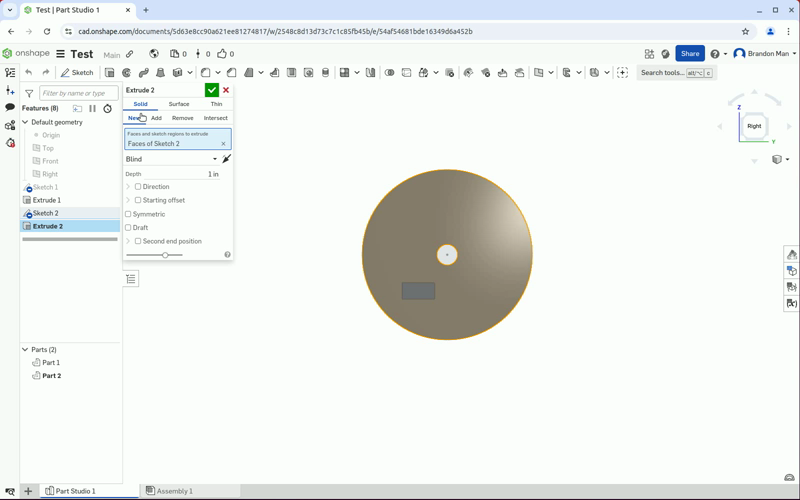
mouse_move(137, 120)
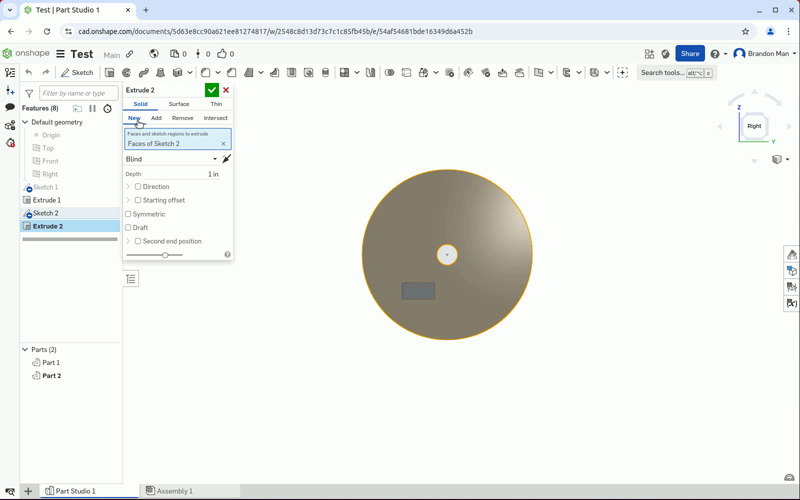
click(137, 120)
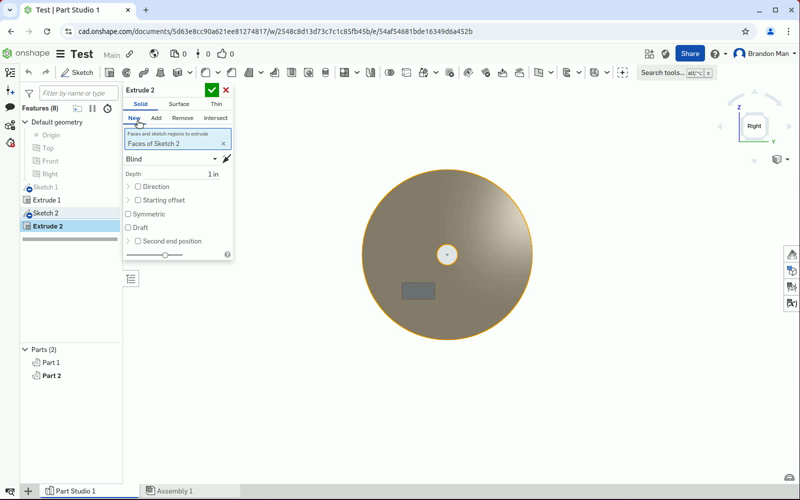
key(tab, 4)
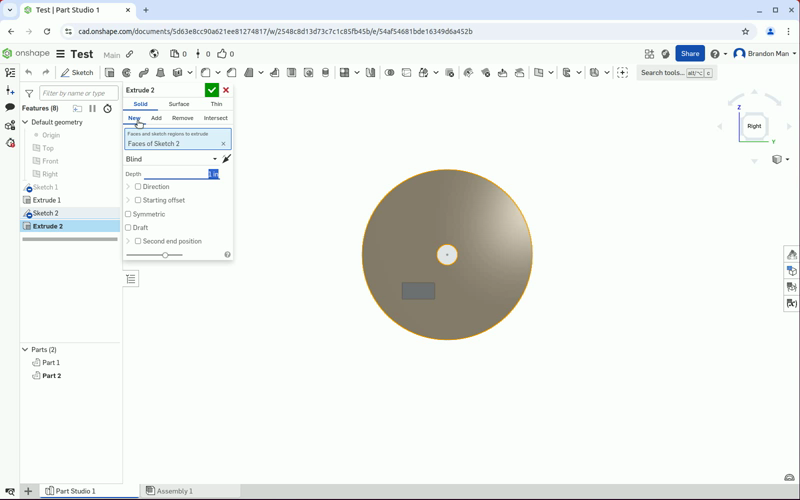
text(0.241)
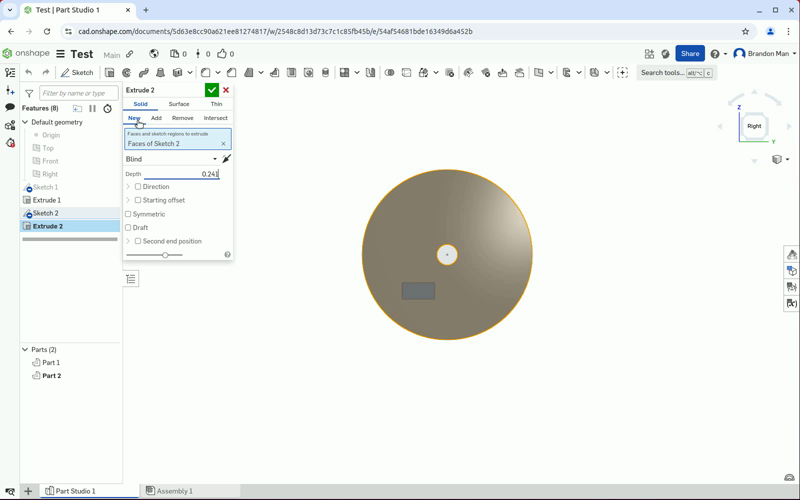
key(enter)
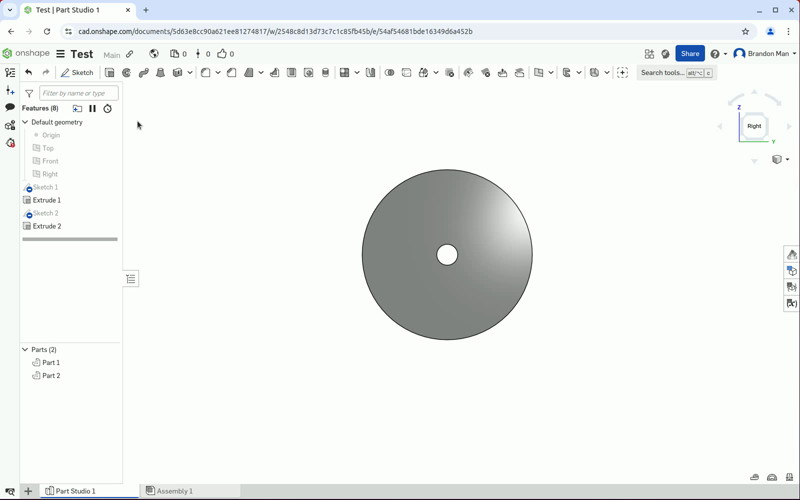
key(shift+h)
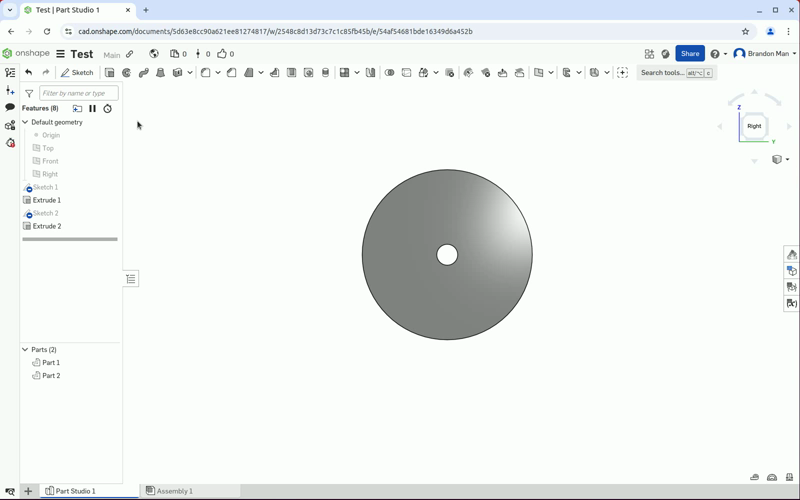
key(shift+h)
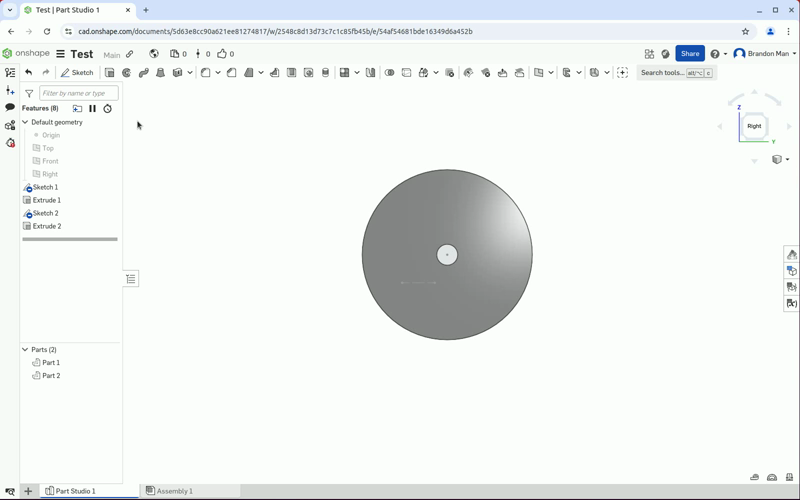
key(shift+7)
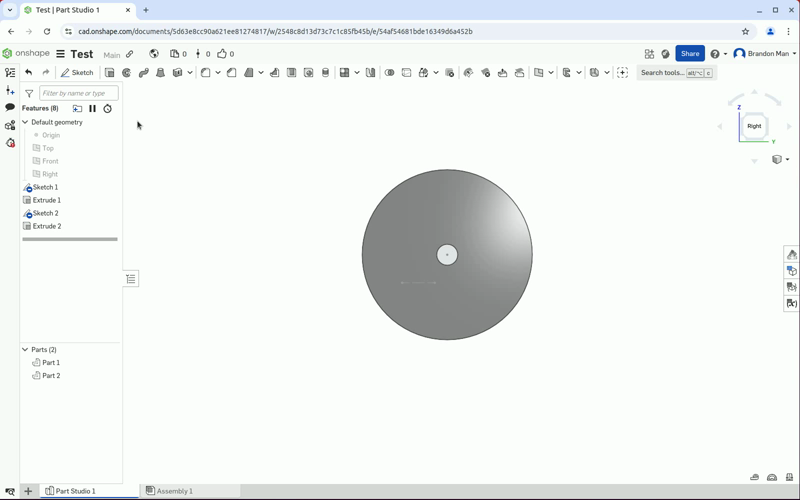
key(right, 2)
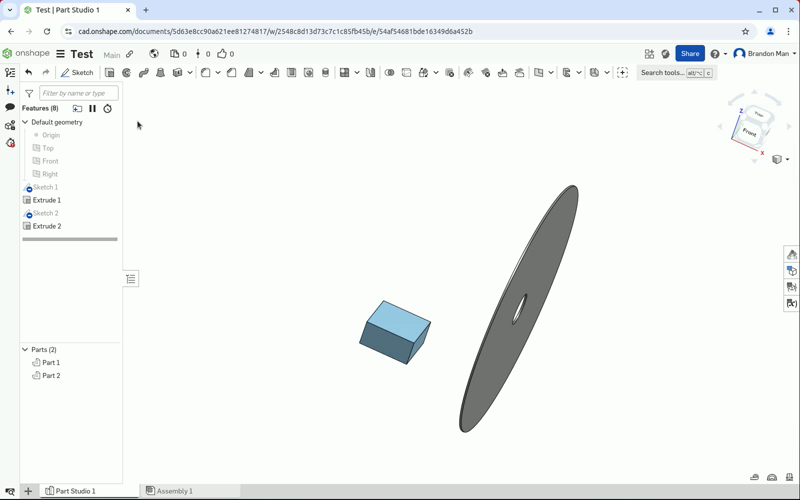
key(down, 2)
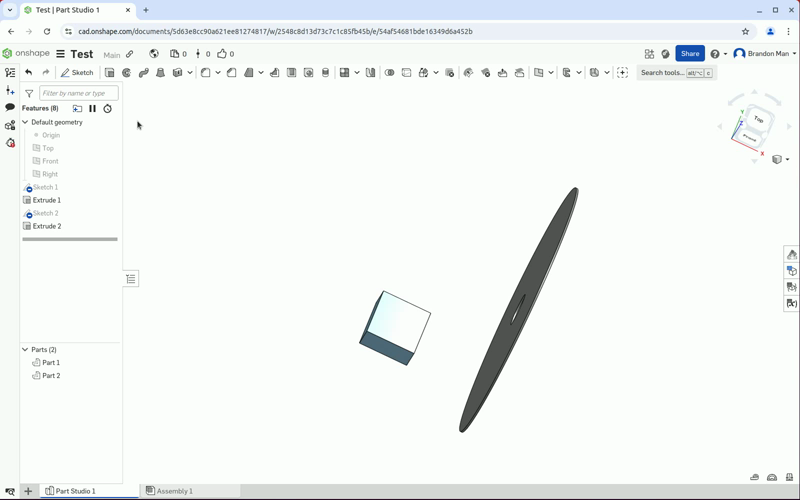
key(up, 2)
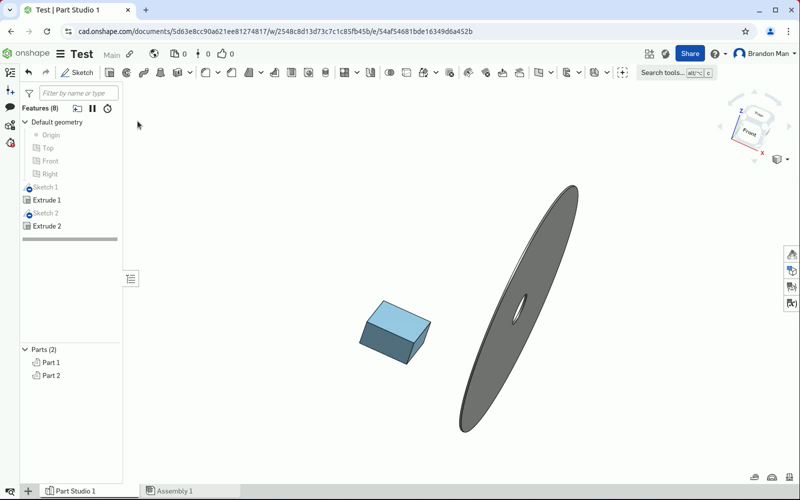
key(left, 2)
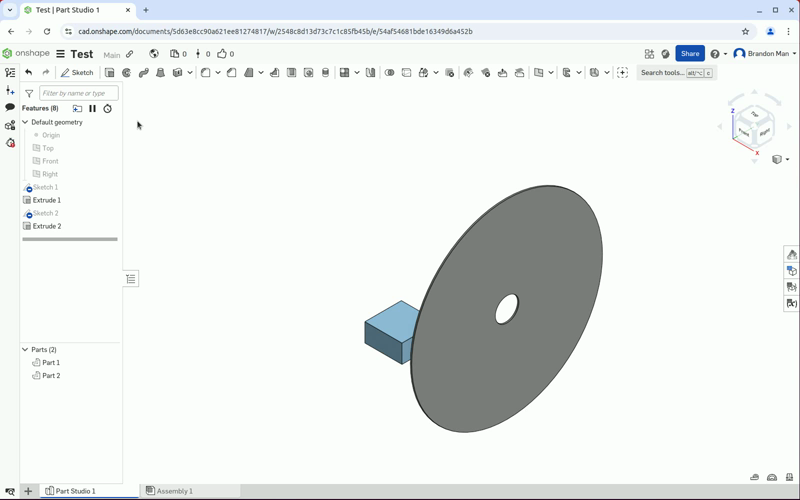
mouse_move(73, 189)
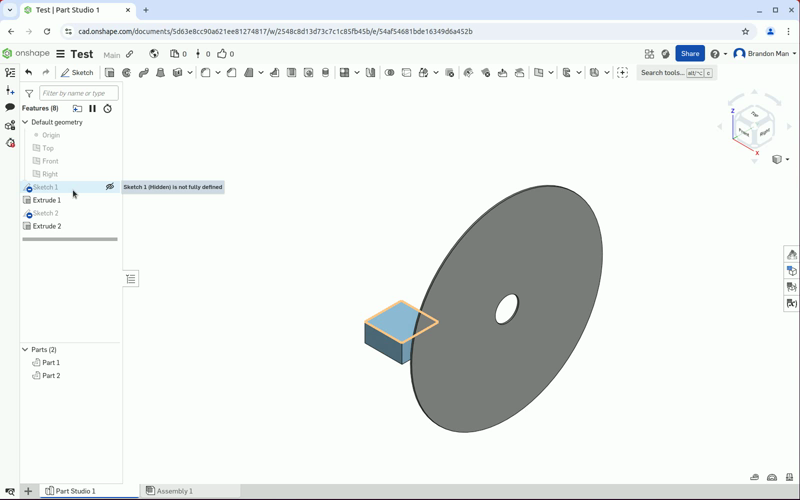
click(73, 189)